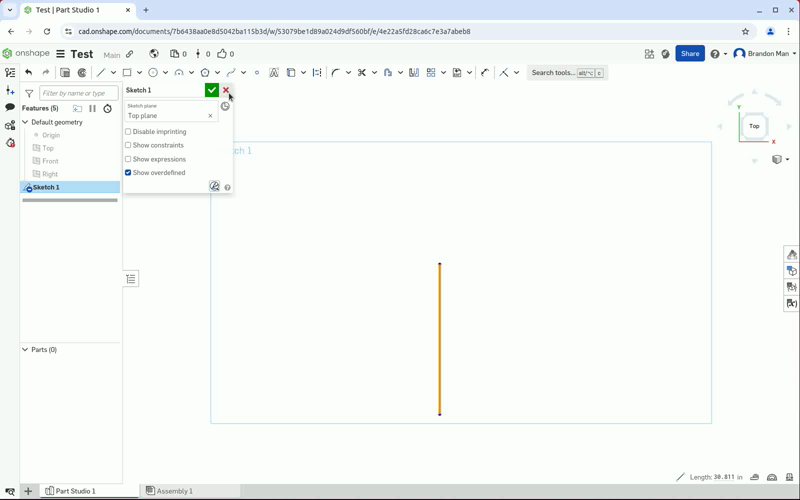
key(shift+h)
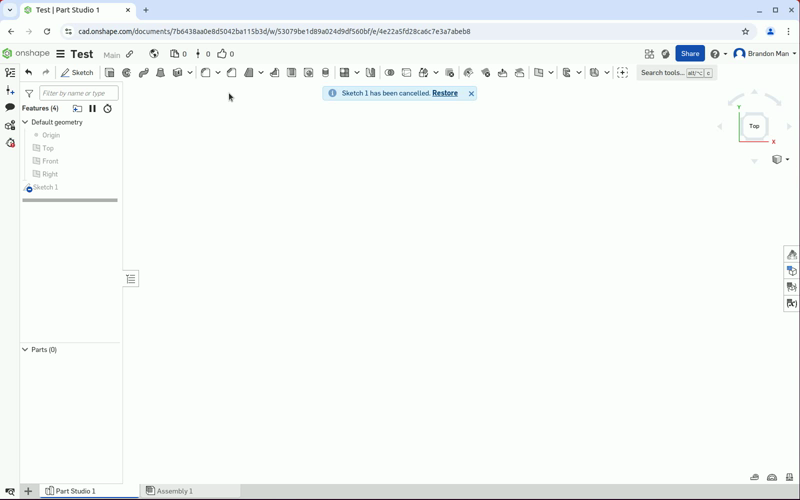
mouse_move(73, 352)
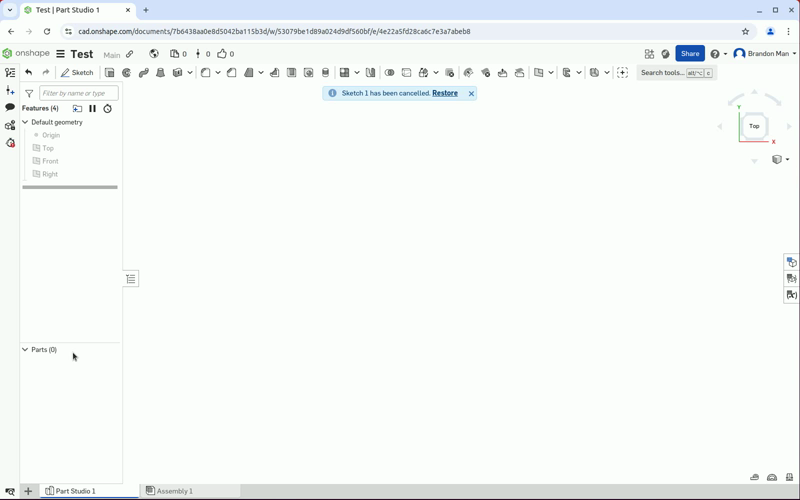
key(y)
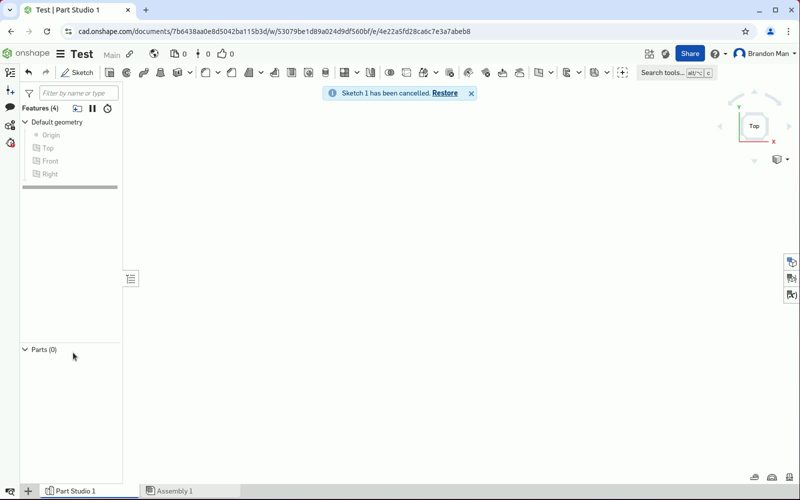
key(shift+p)
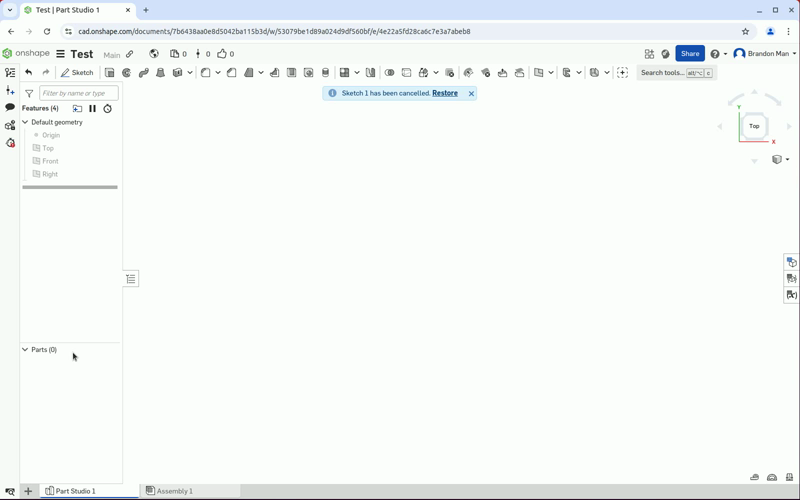
key(space)
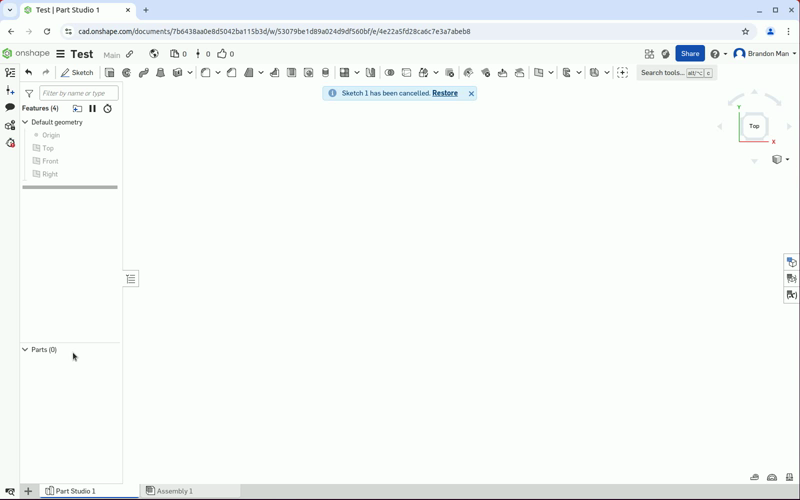
key_down(shift)
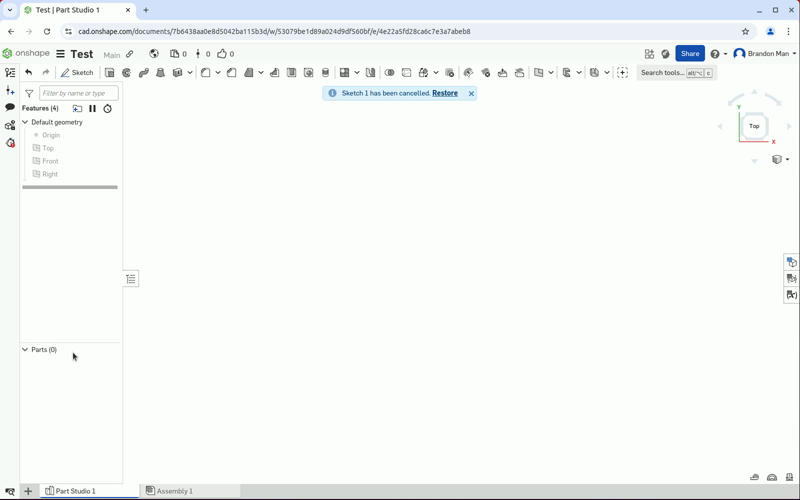
key(up)
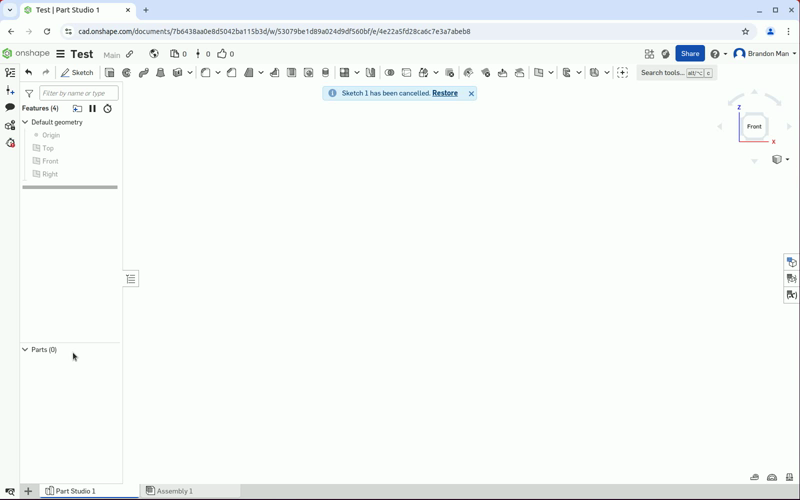
key_up(shift)
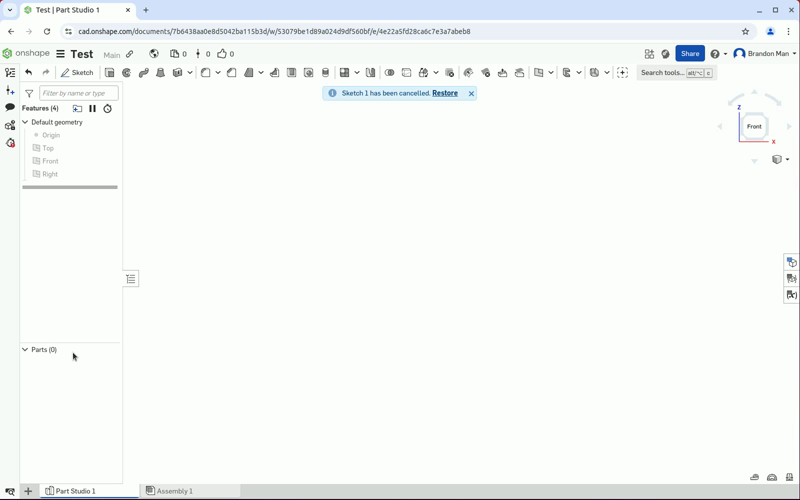
mouse_move(73, 352)
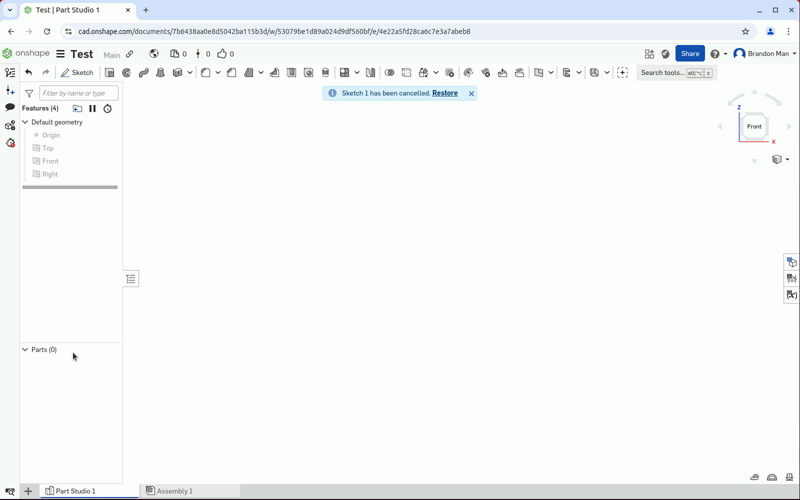
key(shift+y)
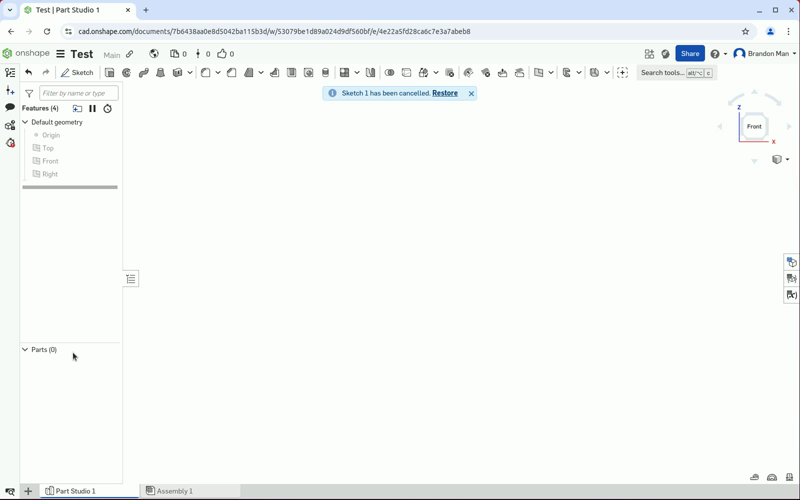
key(shift+s)
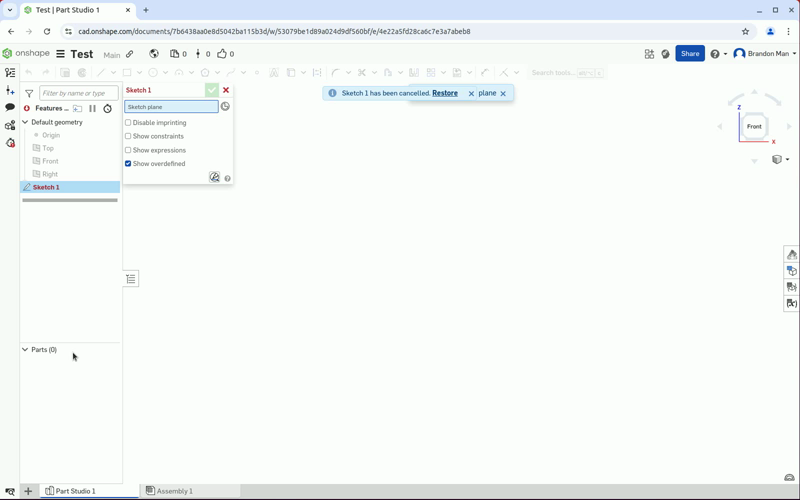
mouse_move(73, 163)
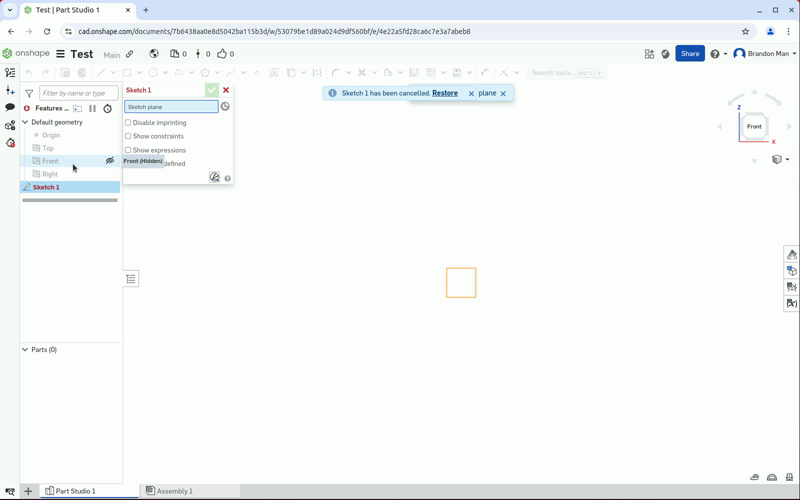
click(73, 163)
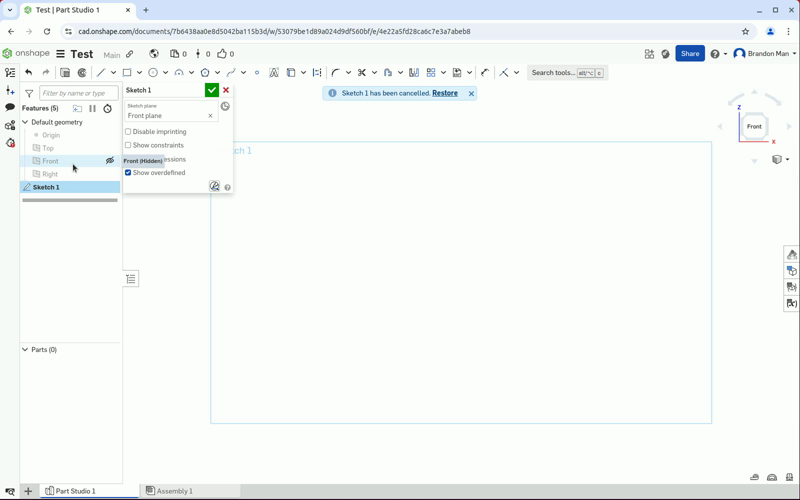
mouse_move(73, 352)
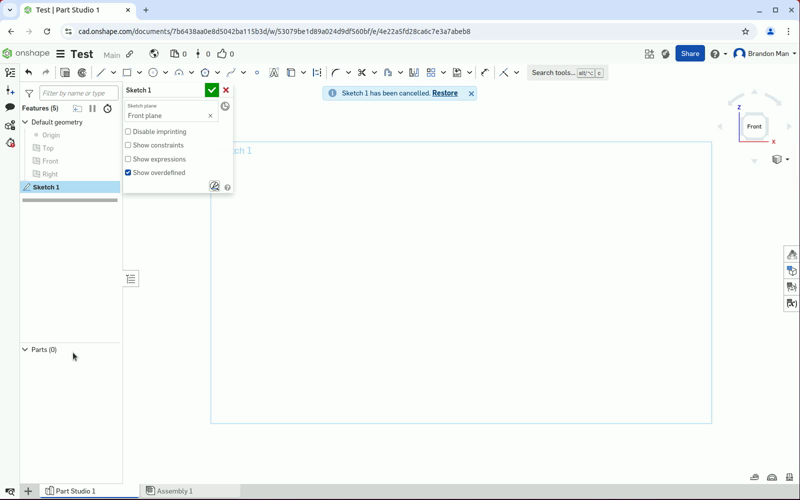
key(y)
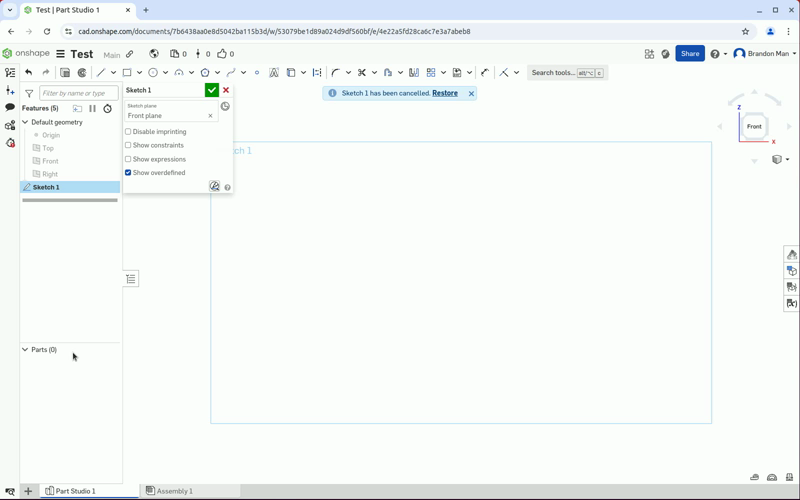
key(l)
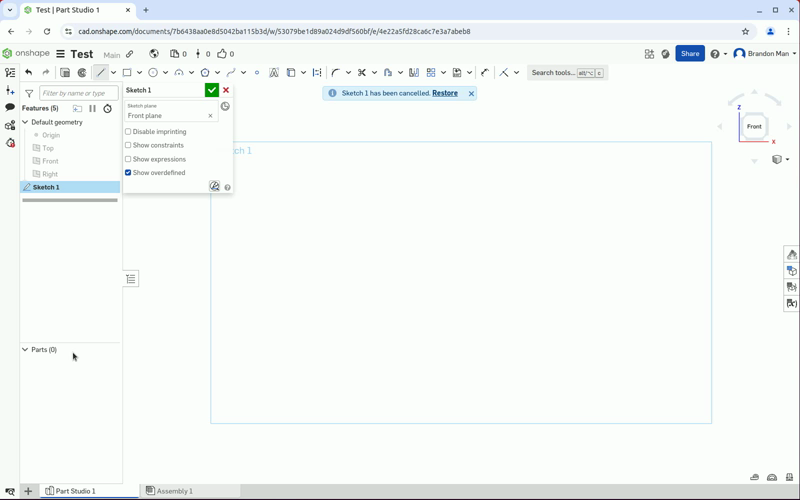
key_down(shift)
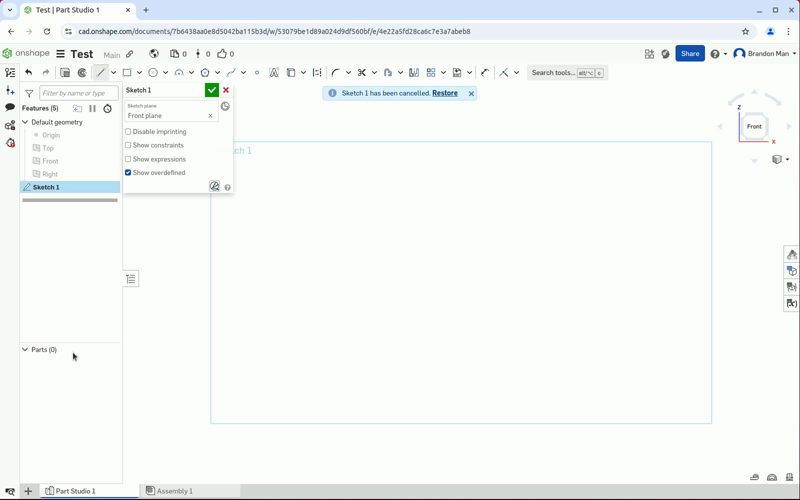
mouse_move(410, 339)
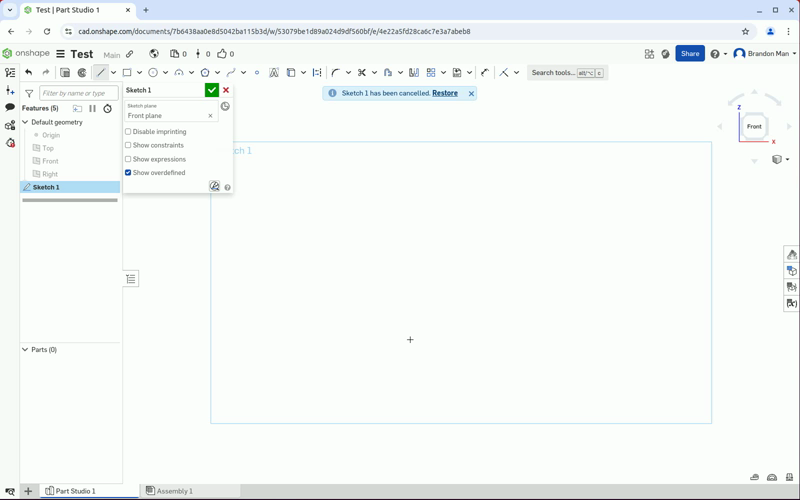
click(410, 339)
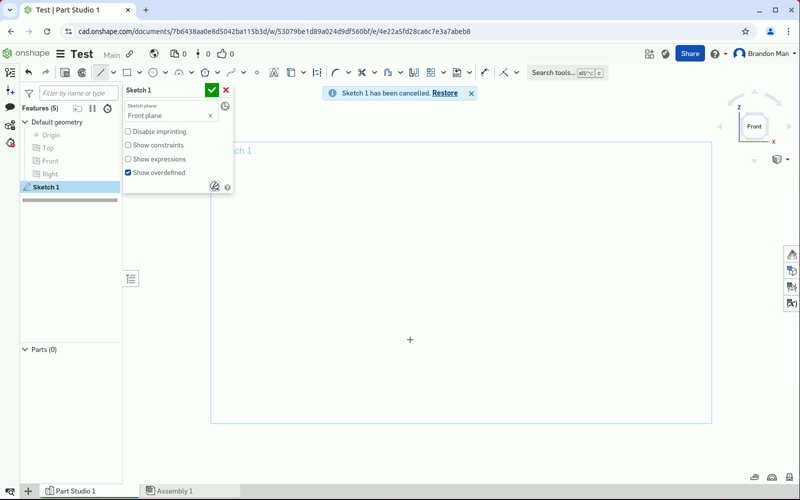
key_up(shift)
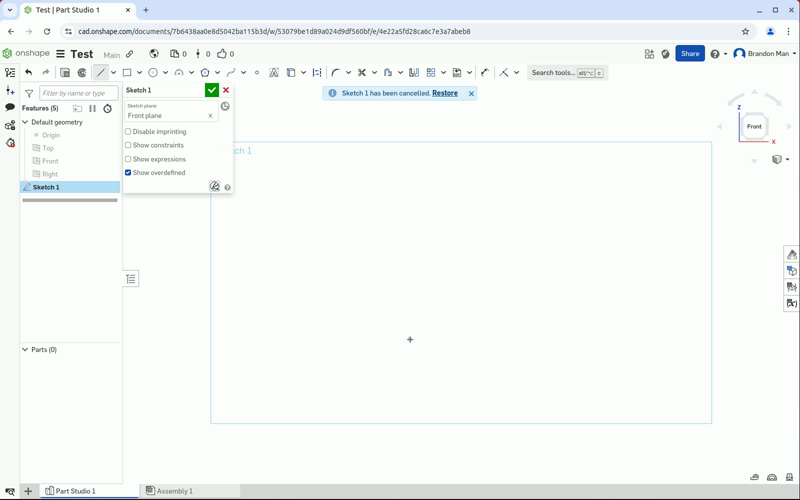
key_down(shift)
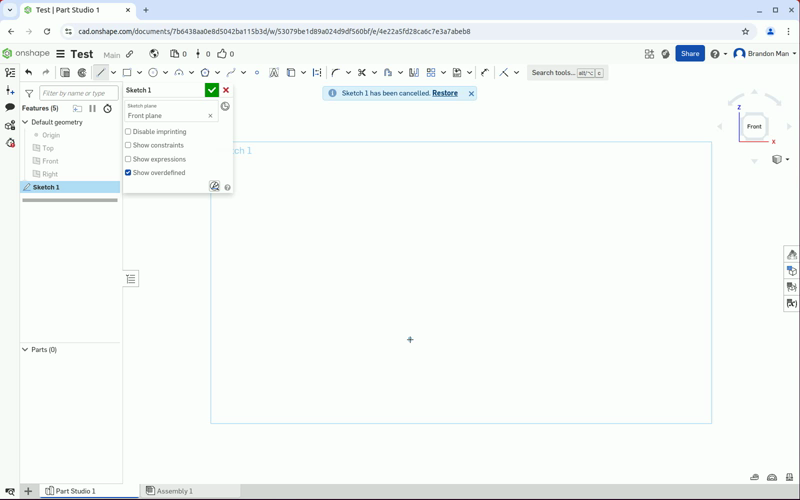
mouse_move(522, 339)
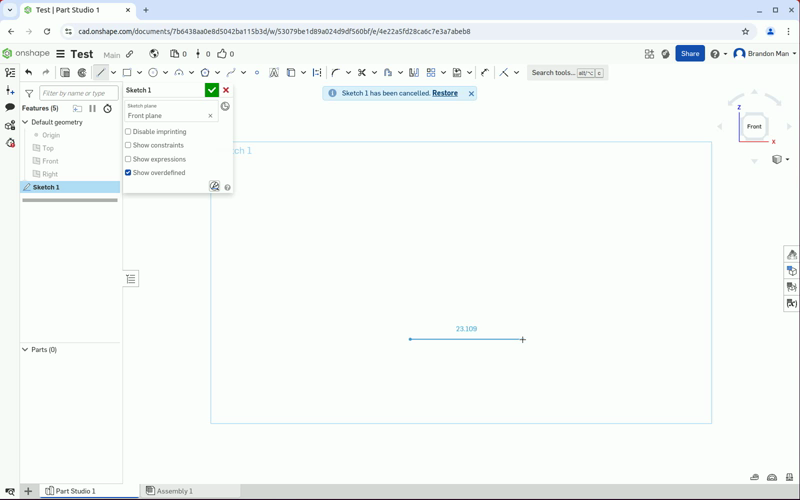
click(522, 339)
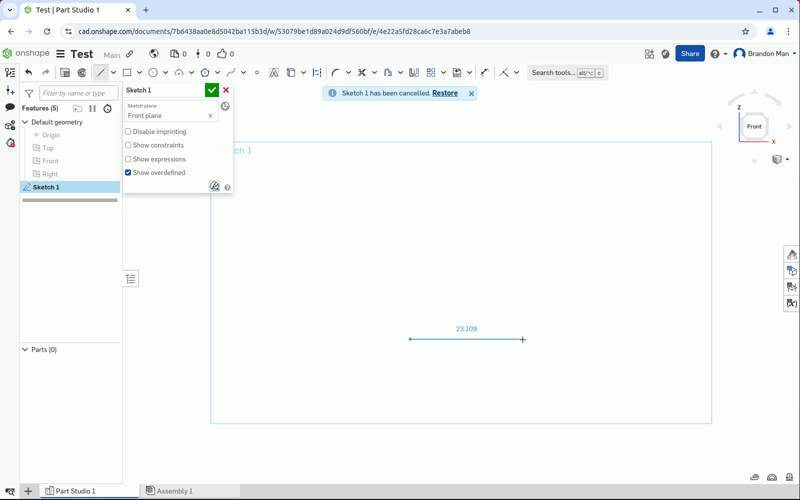
key_up(shift)
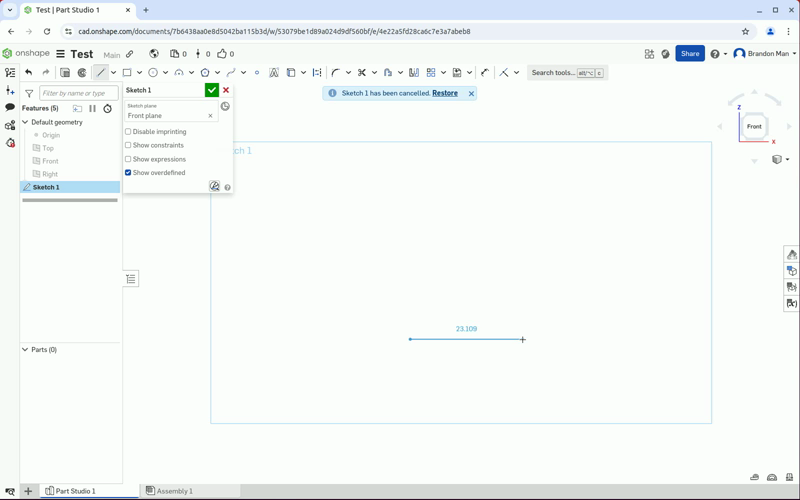
key_down(shift)
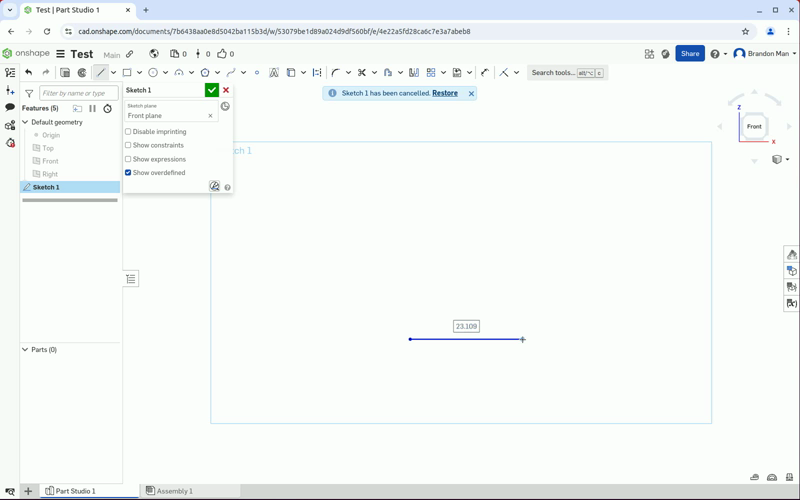
mouse_move(522, 226)
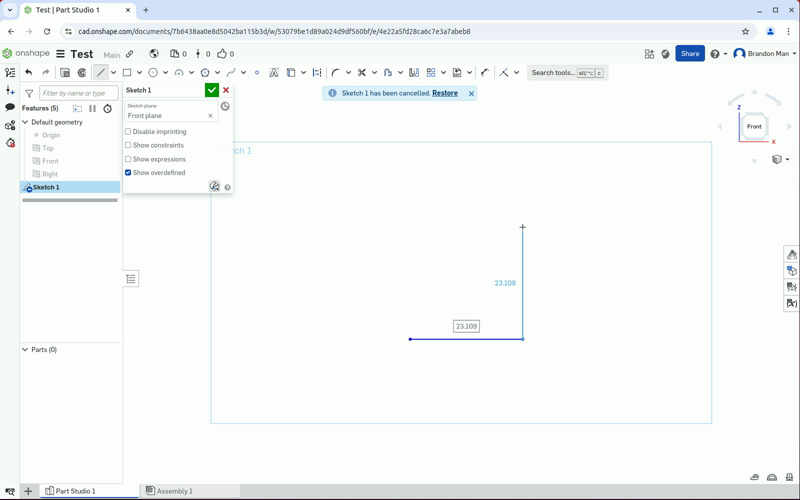
click(522, 226)
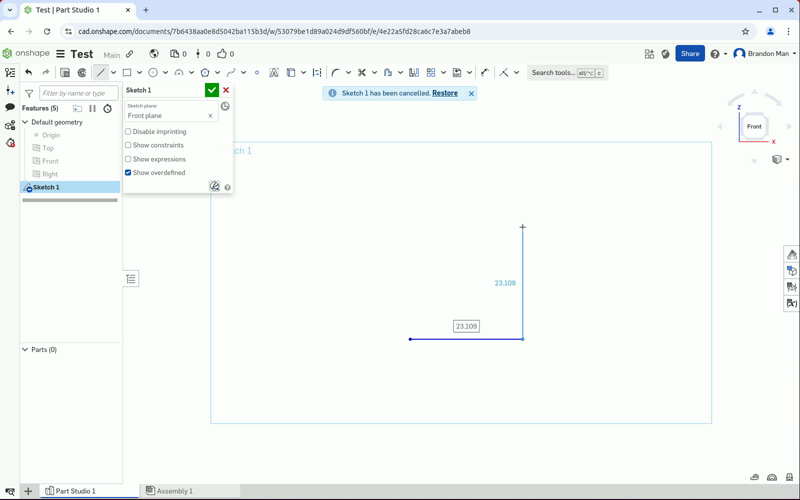
key_up(shift)
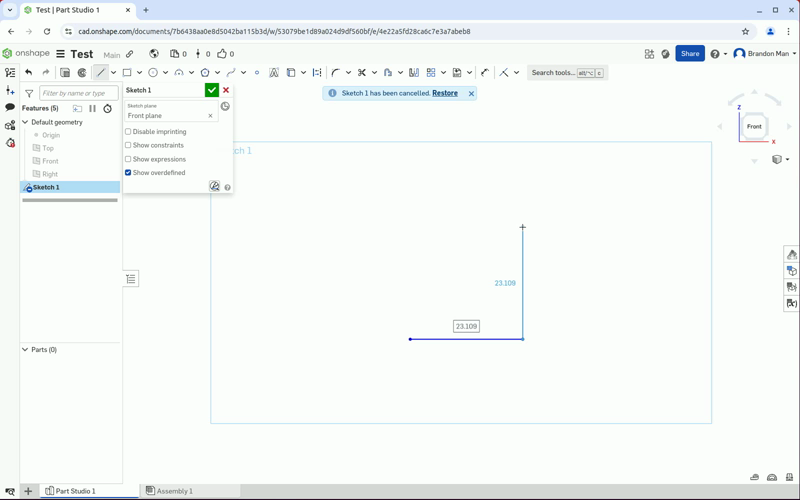
key_down(shift)
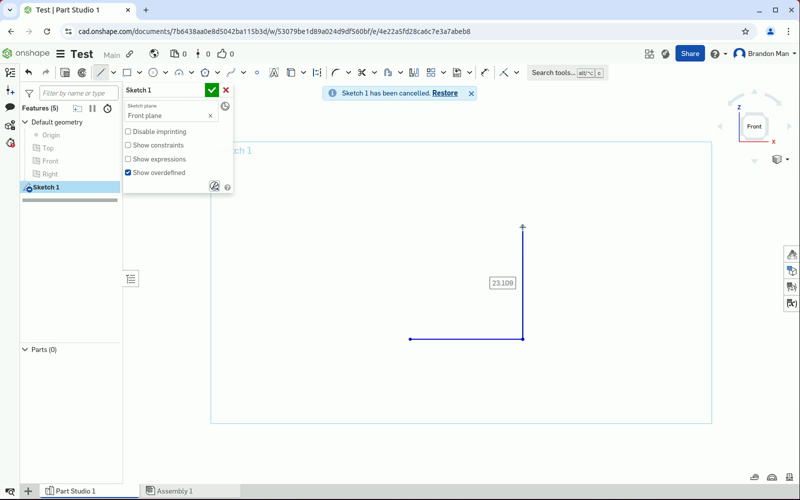
mouse_move(410, 226)
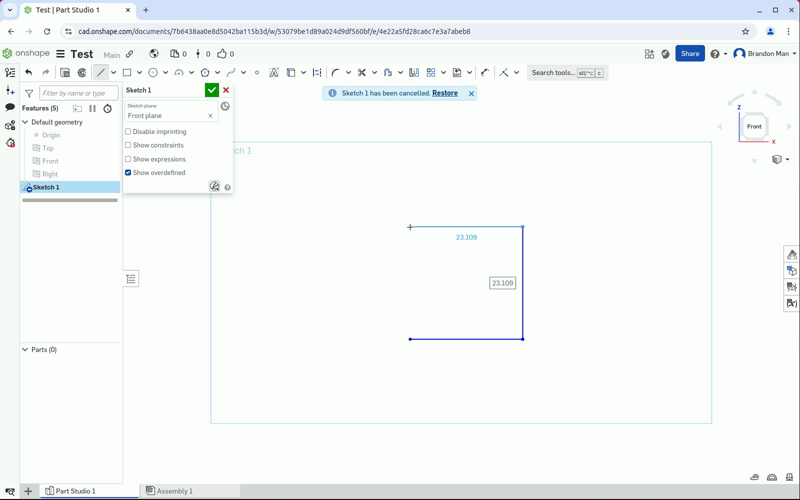
click(410, 226)
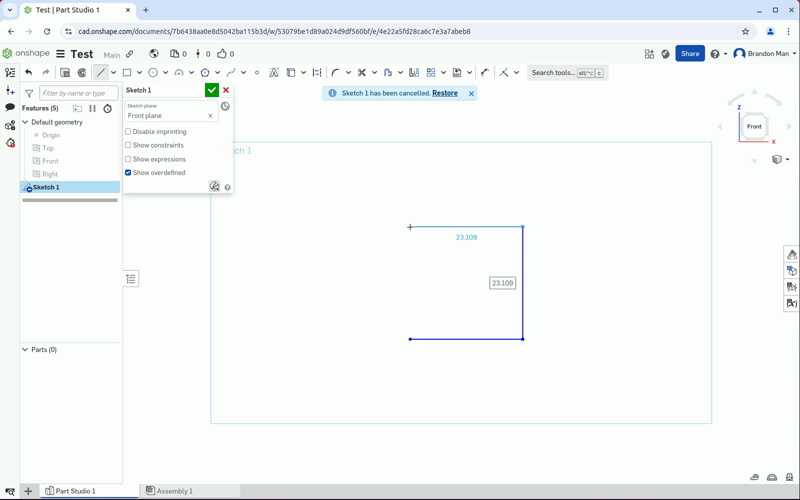
key_up(shift)
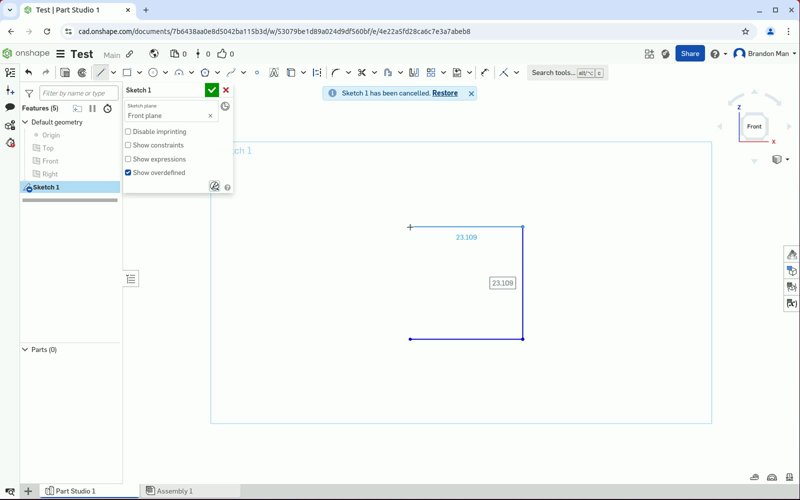
key_down(shift)
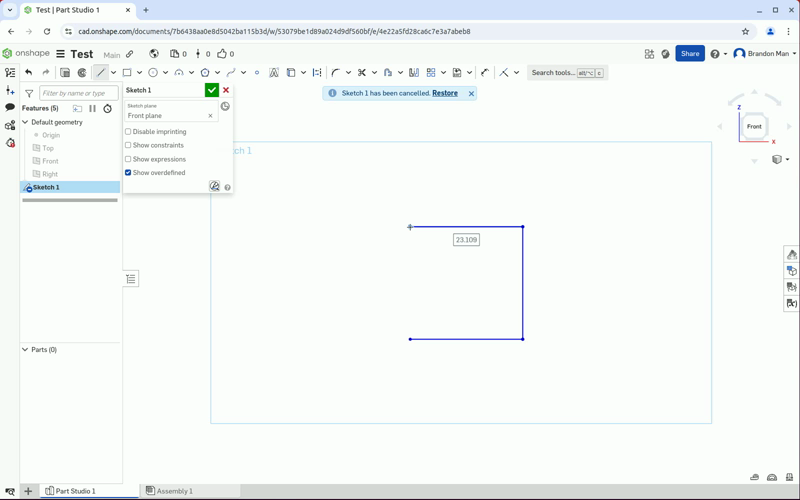
mouse_move(410, 339)
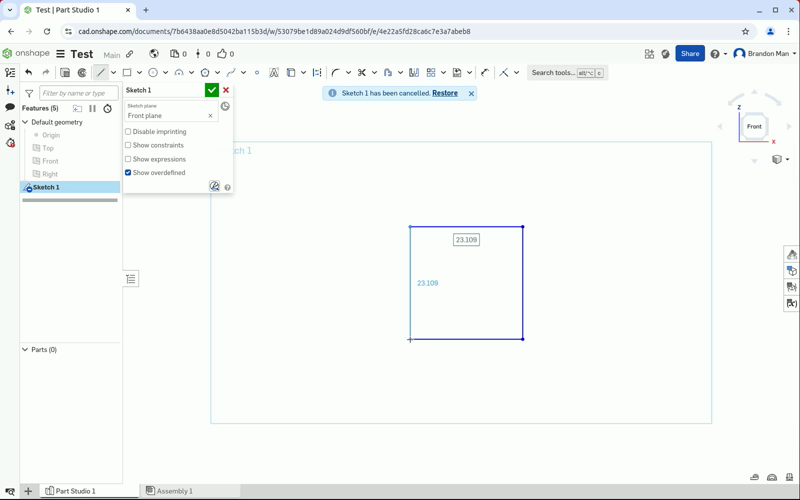
key_up(shift)
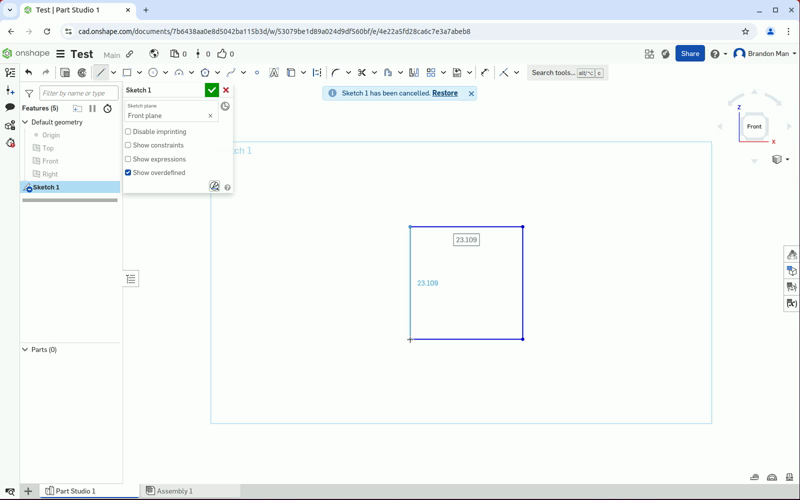
click(410, 339)
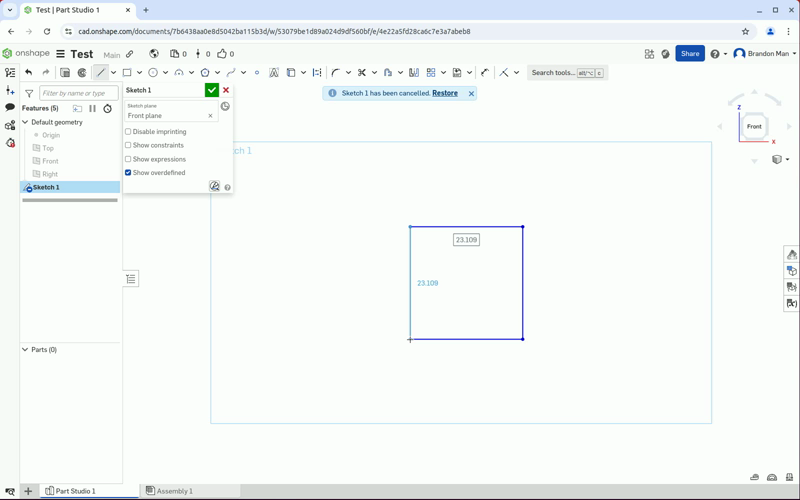
key(esc)
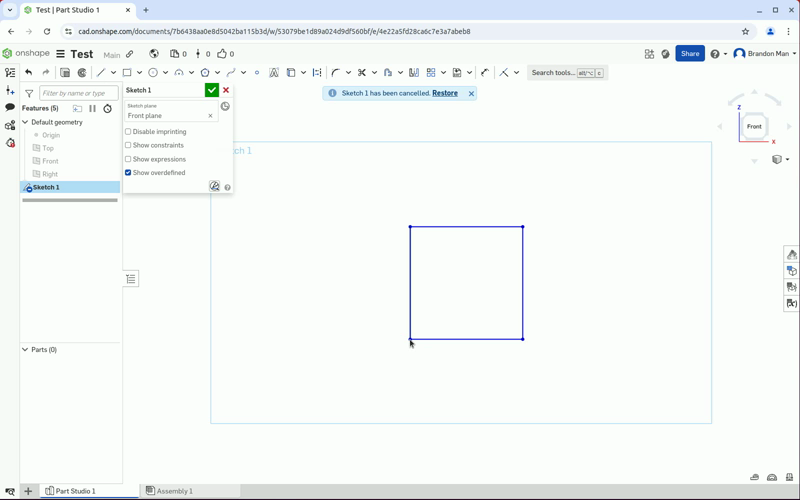
mouse_move(498, 320)
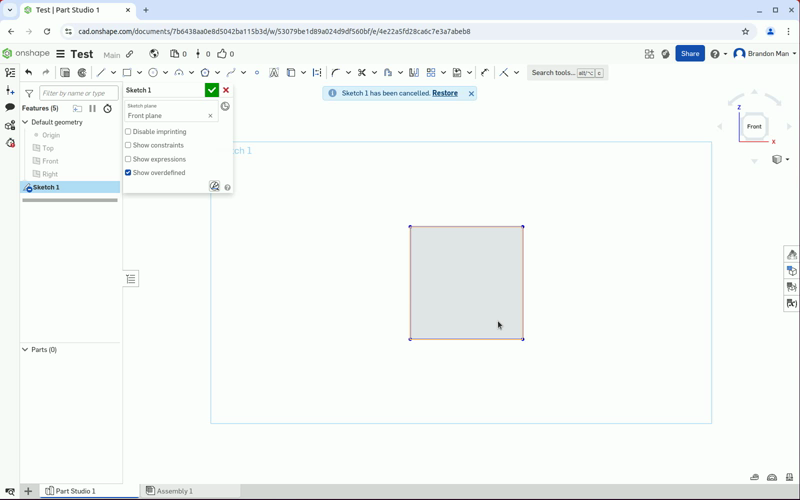
click(498, 320)
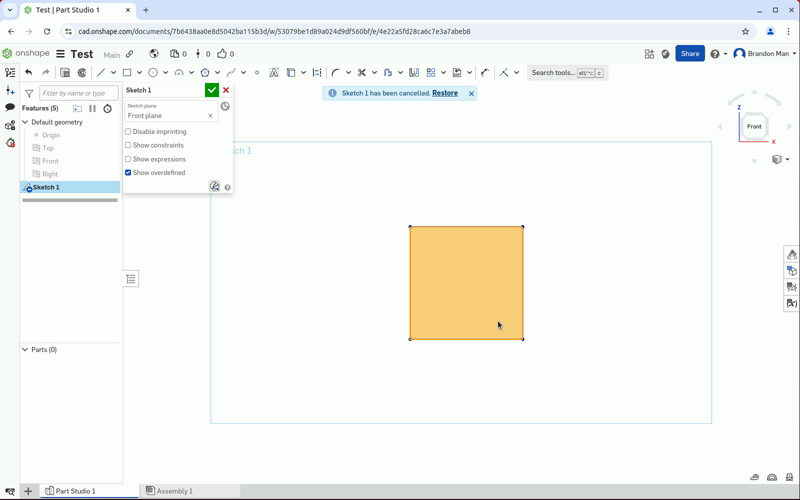
mouse_move(73, 352)
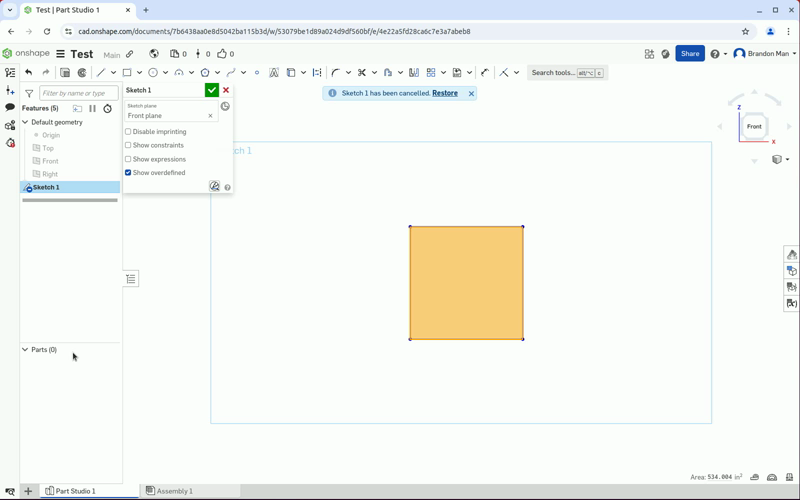
key(shift+y)
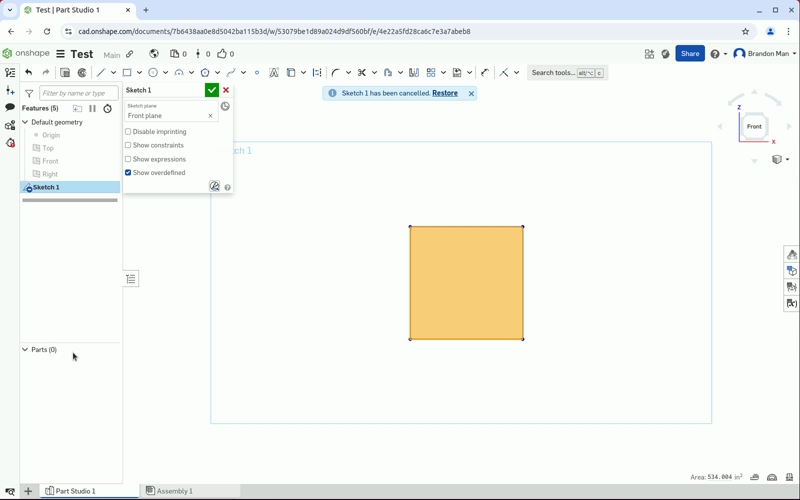
key(shift+e)
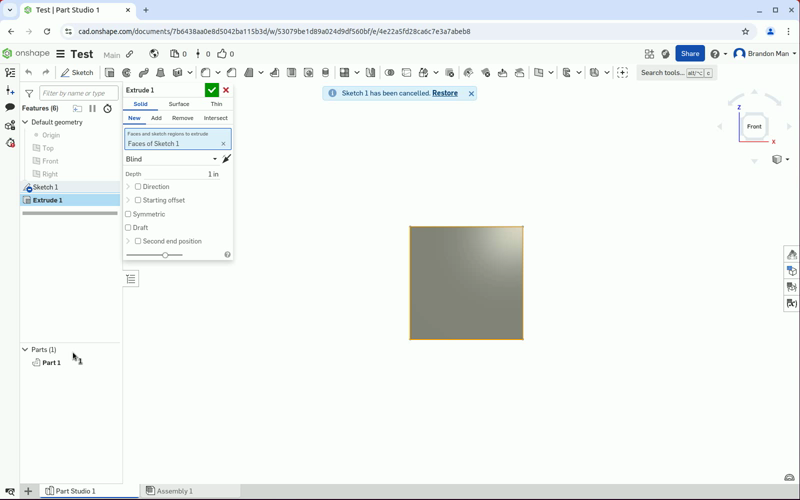
mouse_move(143, 106)
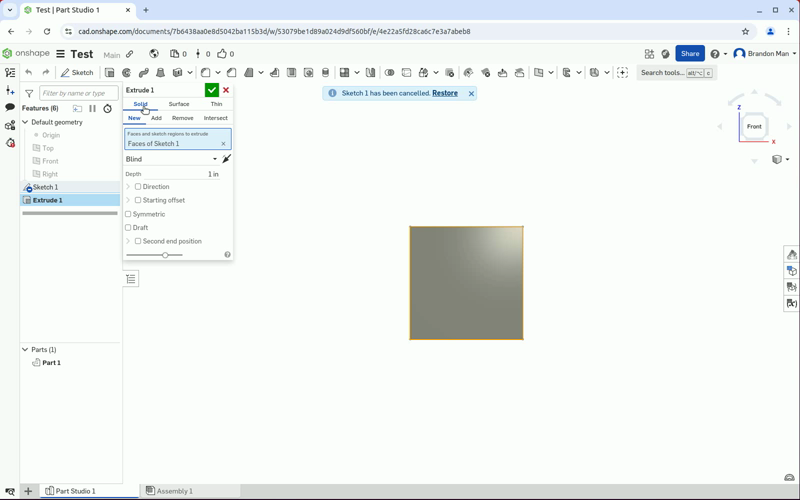
click(143, 106)
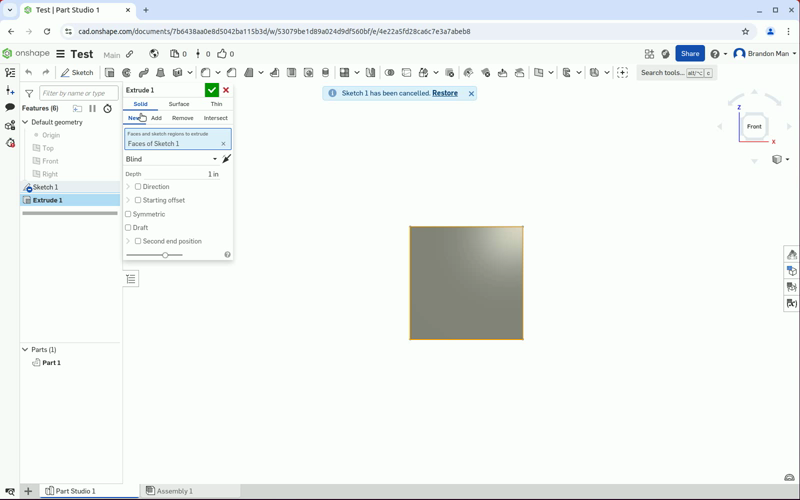
mouse_move(137, 120)
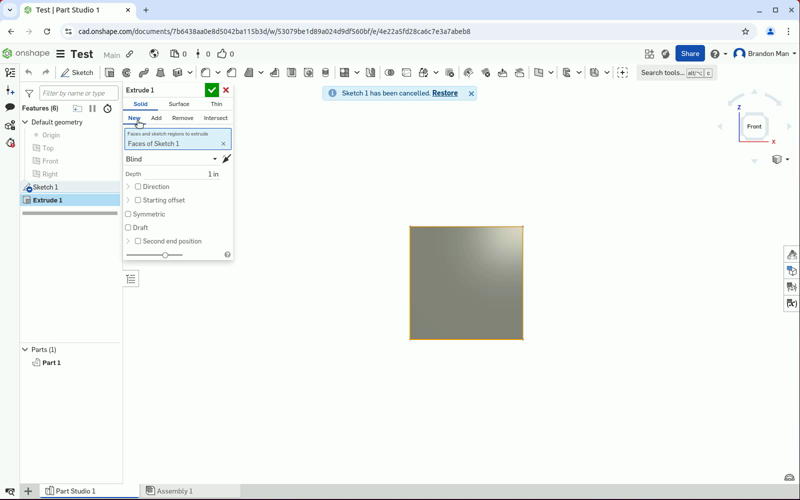
click(137, 120)
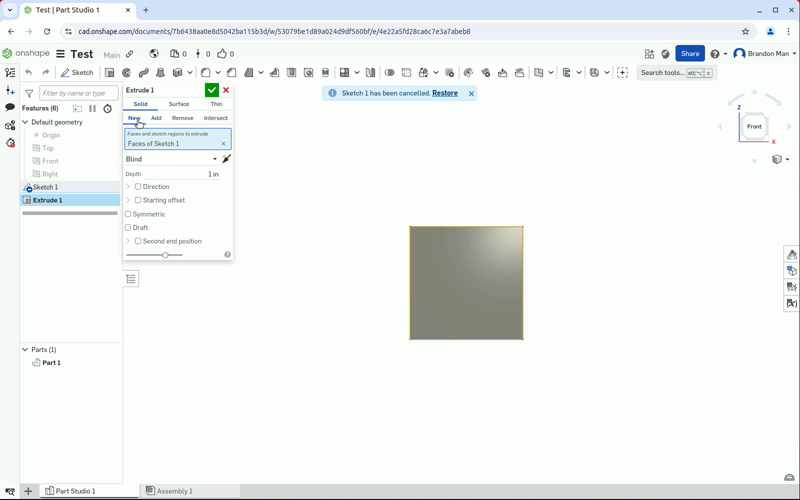
key(tab, 4)
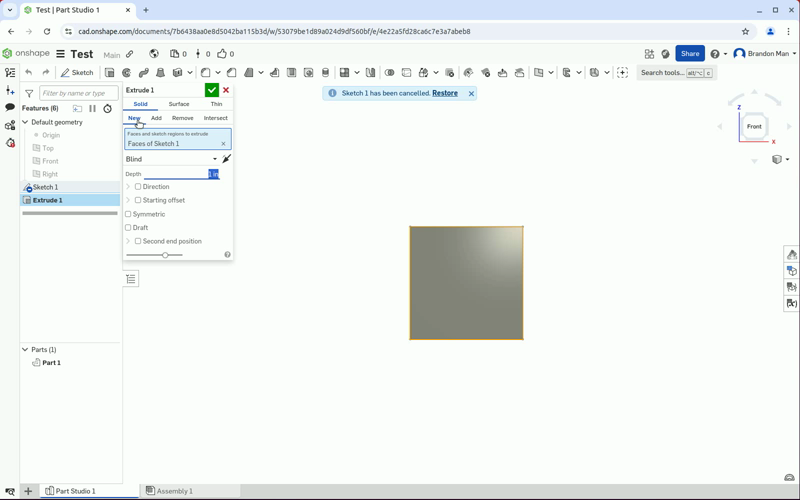
text(23.108)
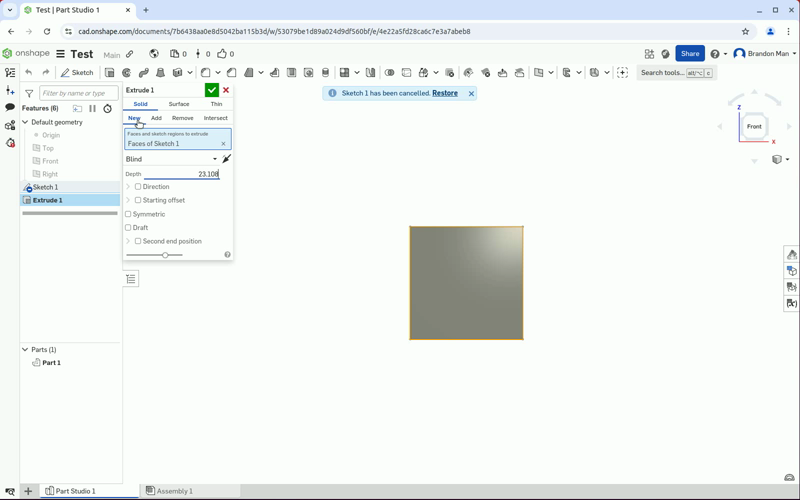
key(enter)
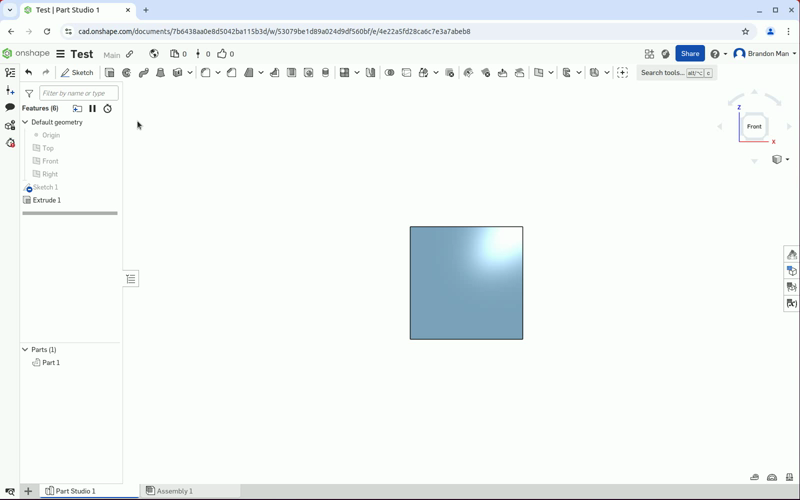
key(shift+h)
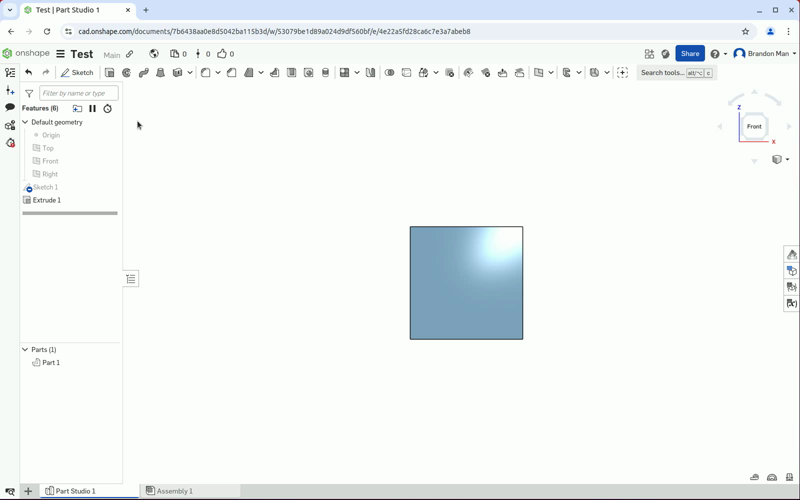
key(shift+h)
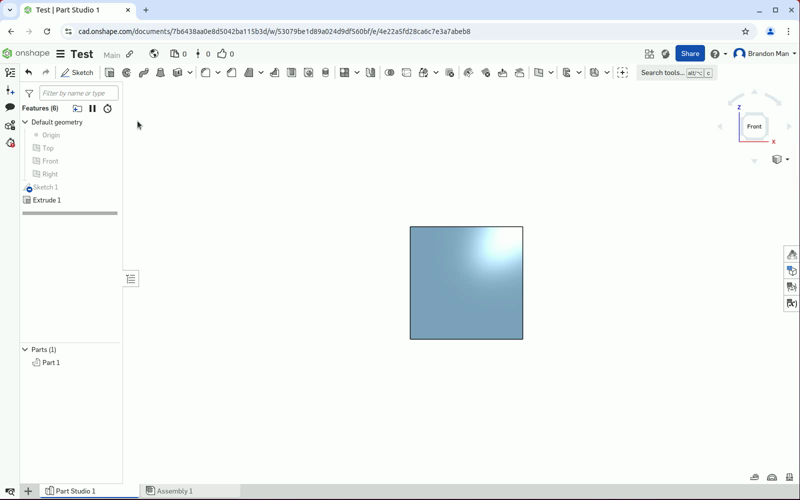
mouse_move(73, 189)
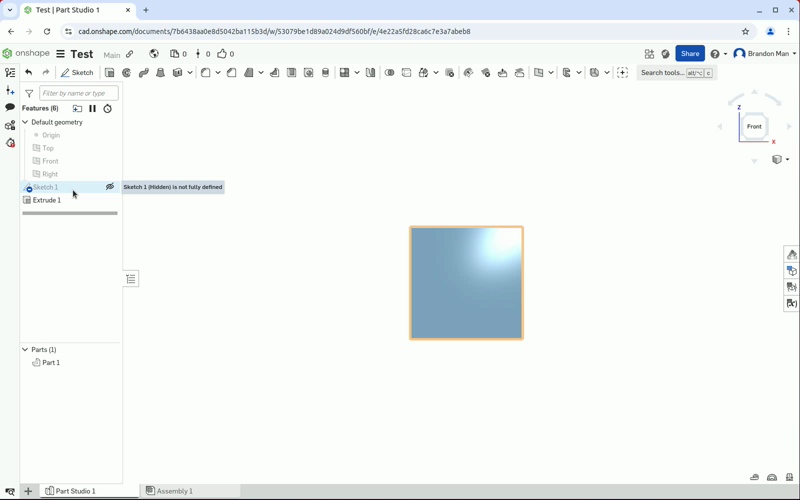
click(73, 189)
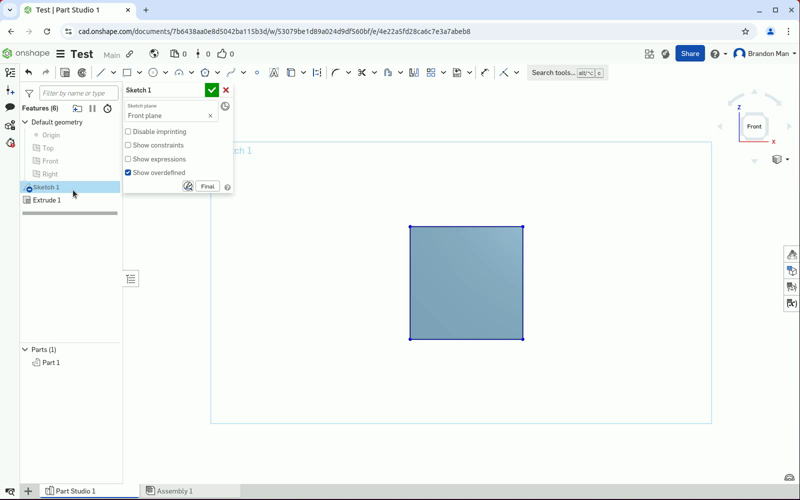
mouse_move(229, 92)
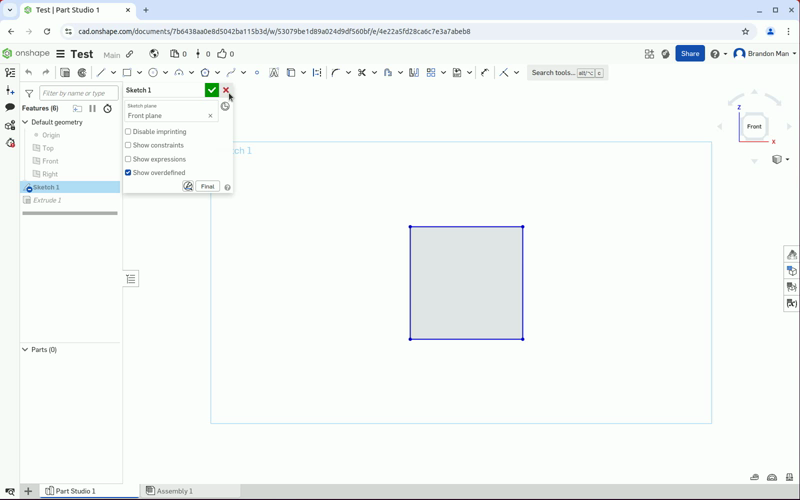
click(229, 92)
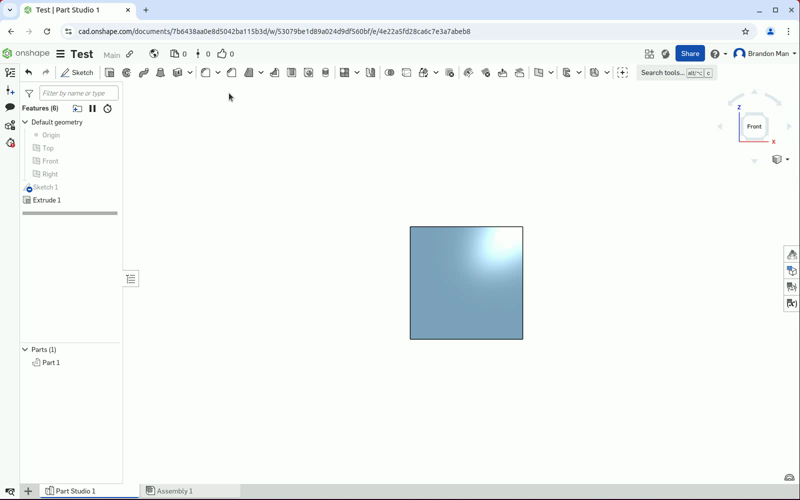
mouse_move(541, 75)
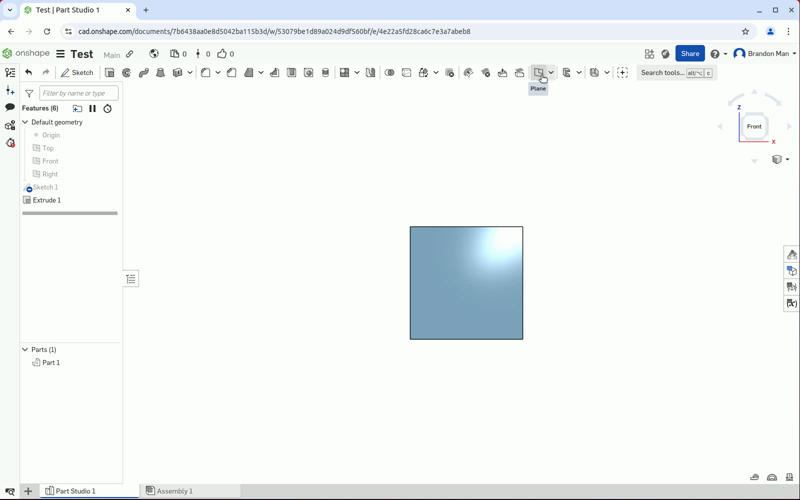
click(541, 75)
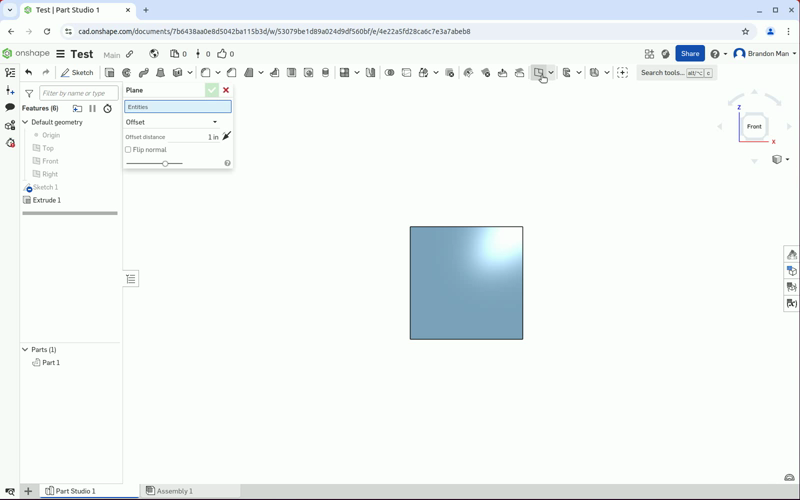
mouse_move(73, 163)
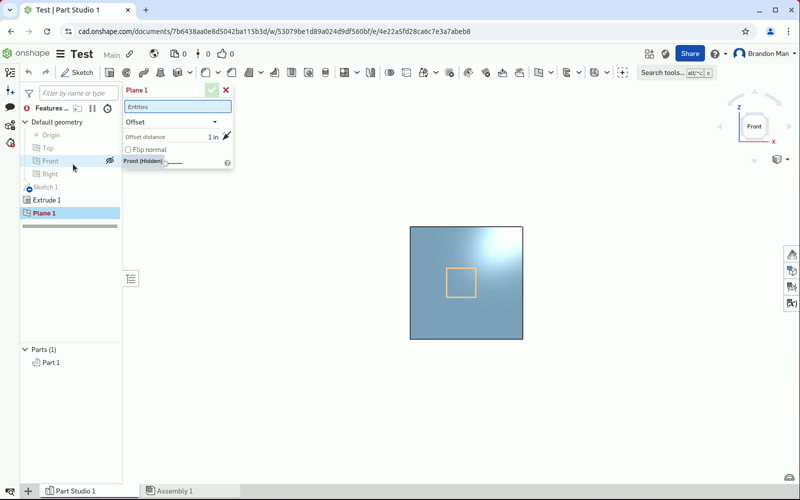
click(73, 163)
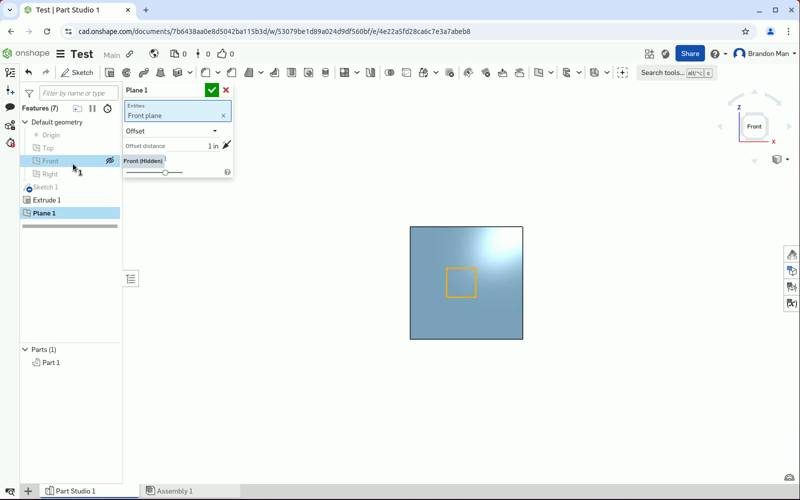
key(tab, 2)
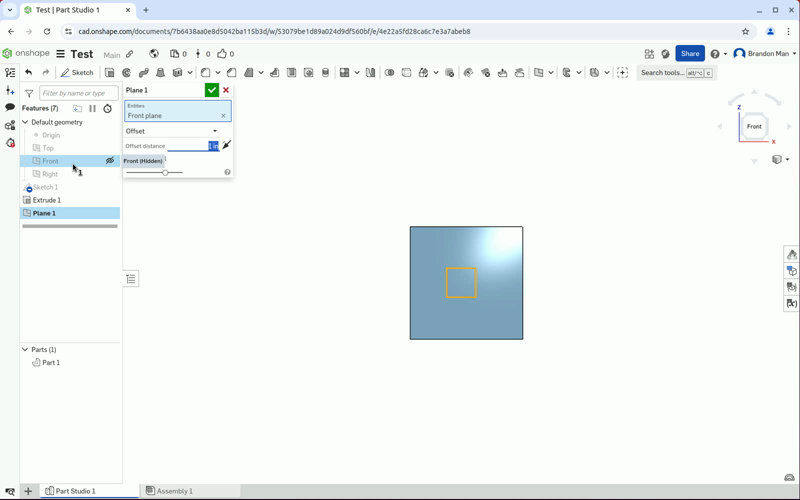
text(23.108)
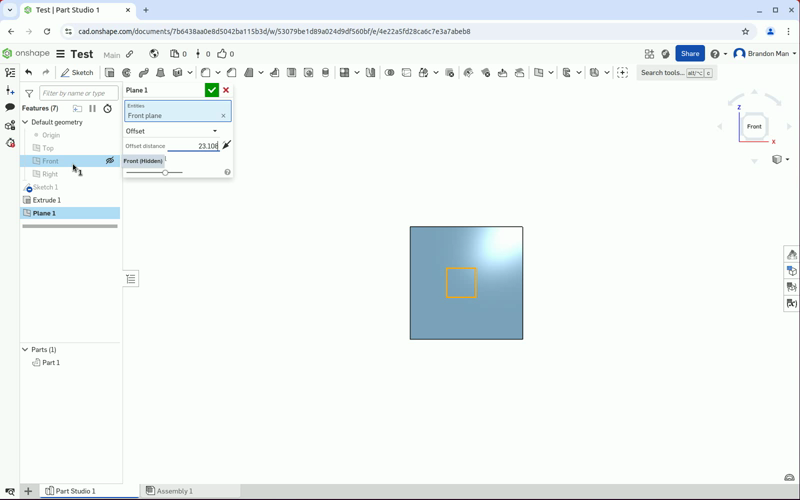
key(enter, 2)
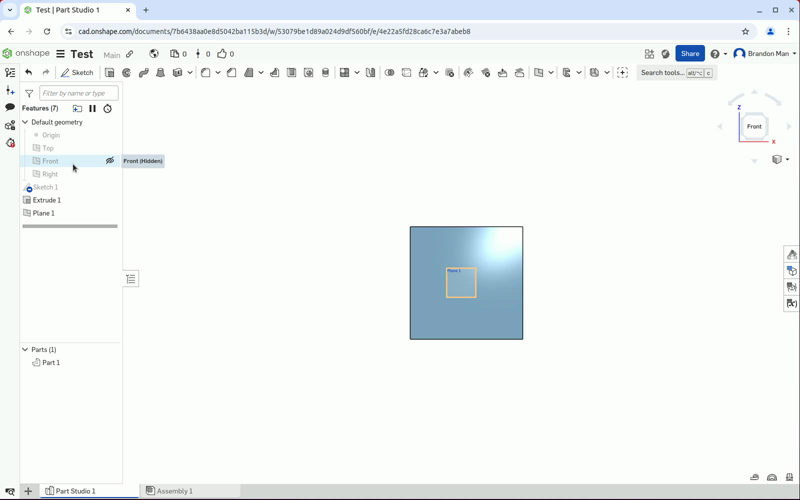
key(shift+s)
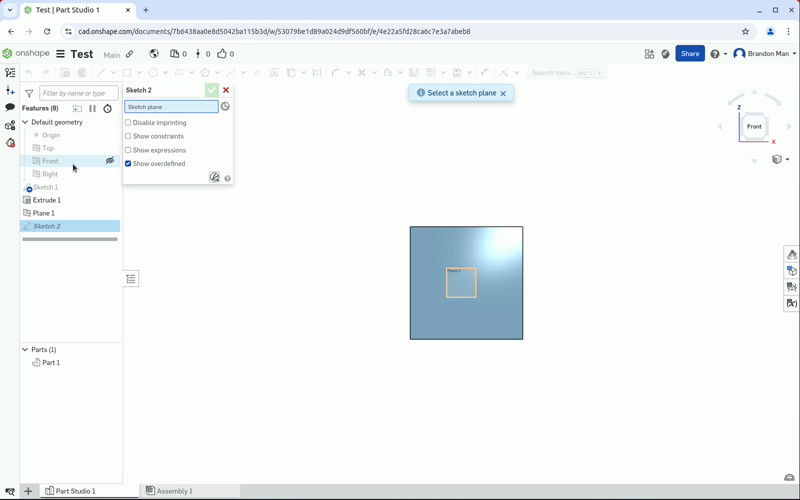
mouse_move(73, 215)
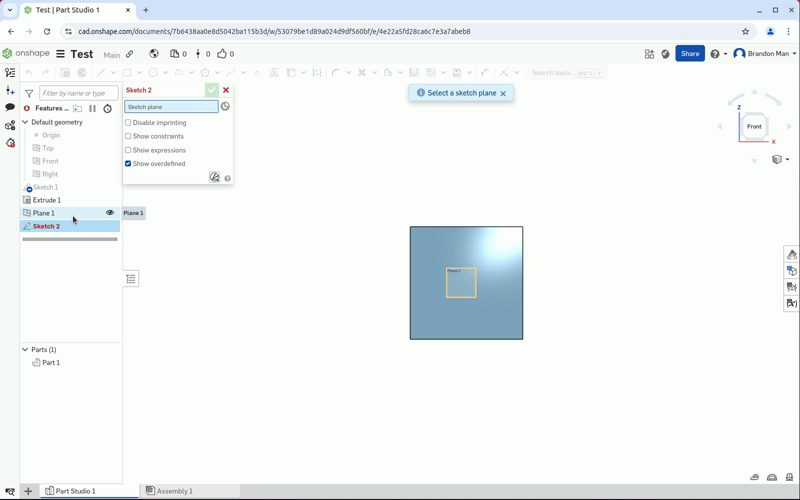
click(73, 215)
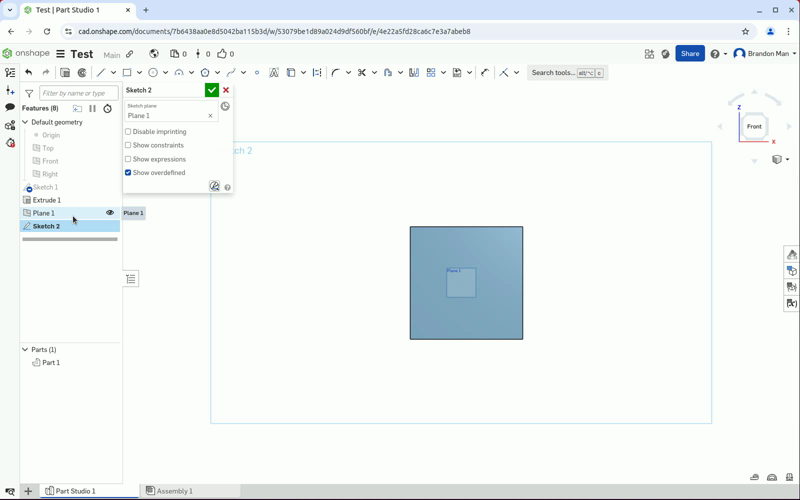
mouse_move(73, 352)
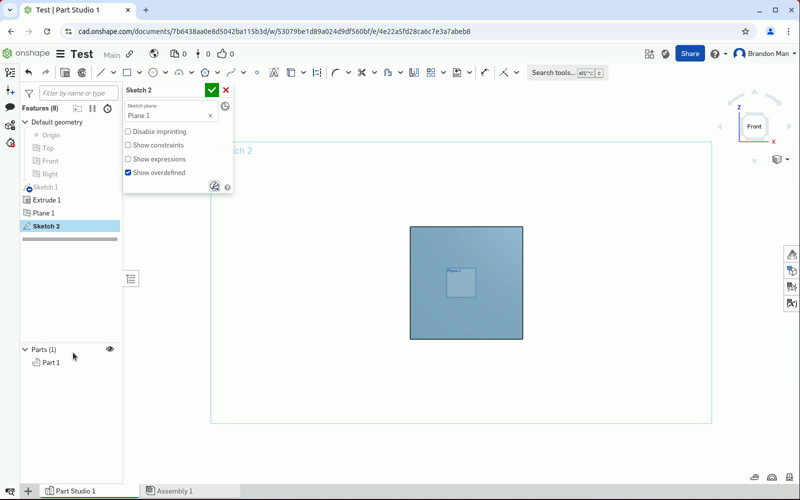
key(y)
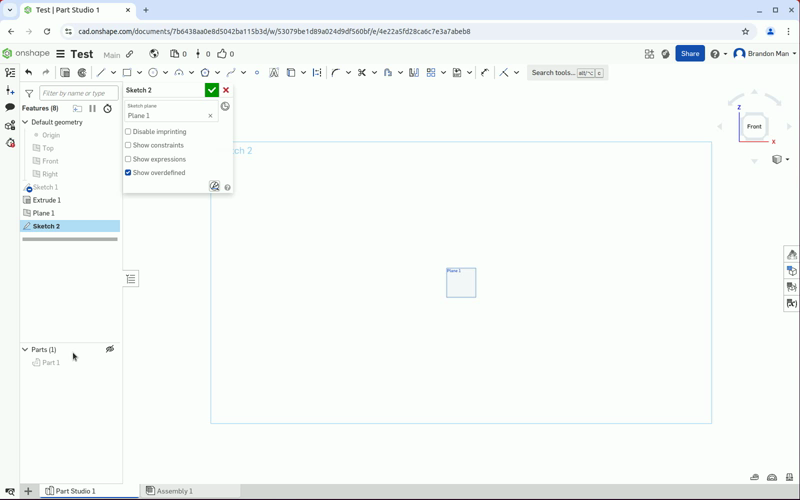
key(c)
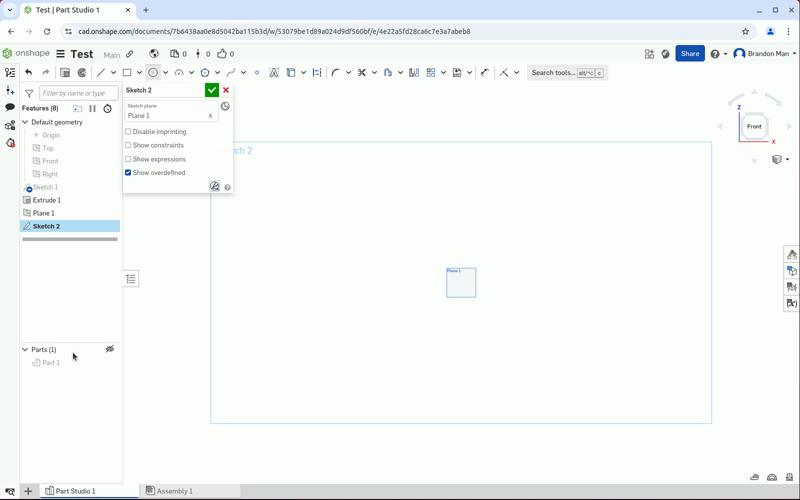
key_down(shift)
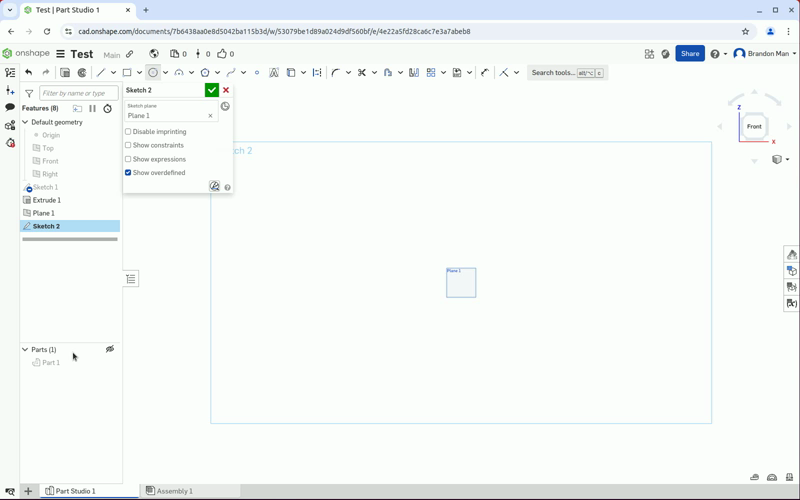
mouse_move(483, 249)
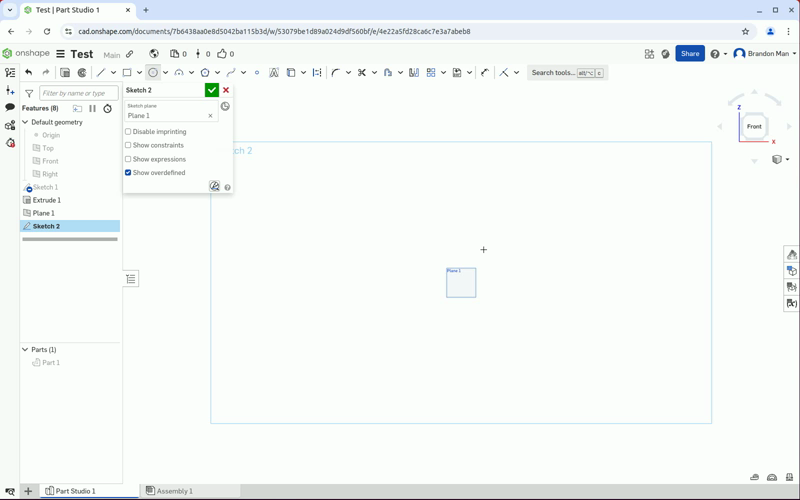
click(483, 249)
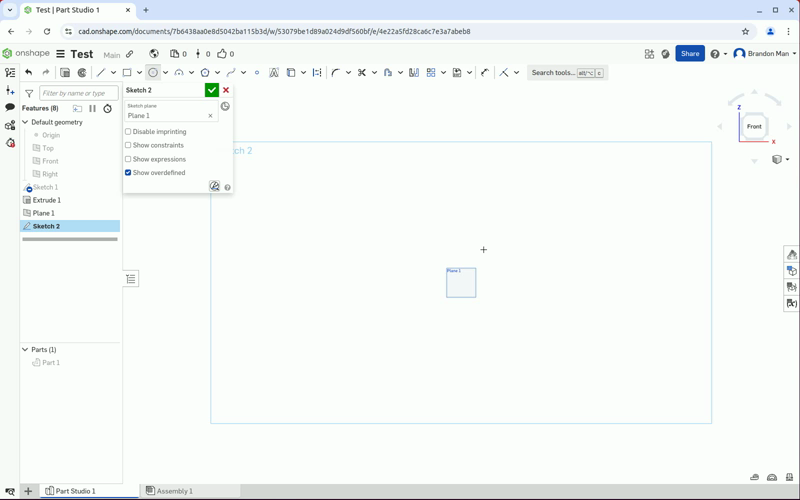
key_up(shift)
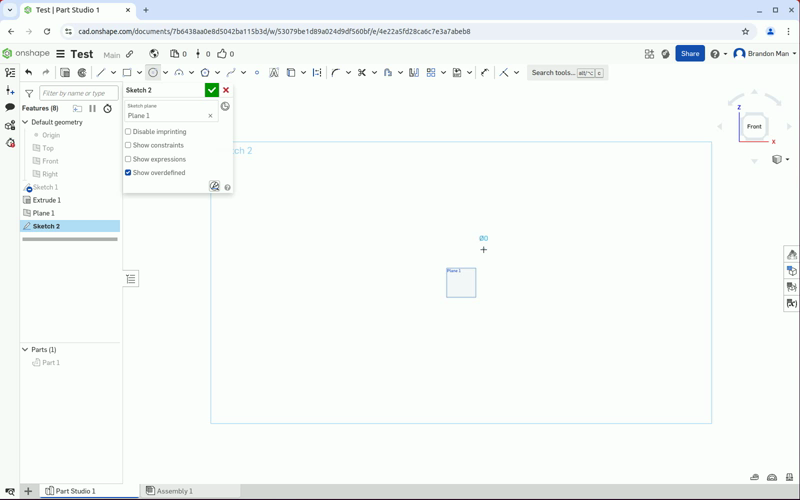
mouse_move(500, 249)
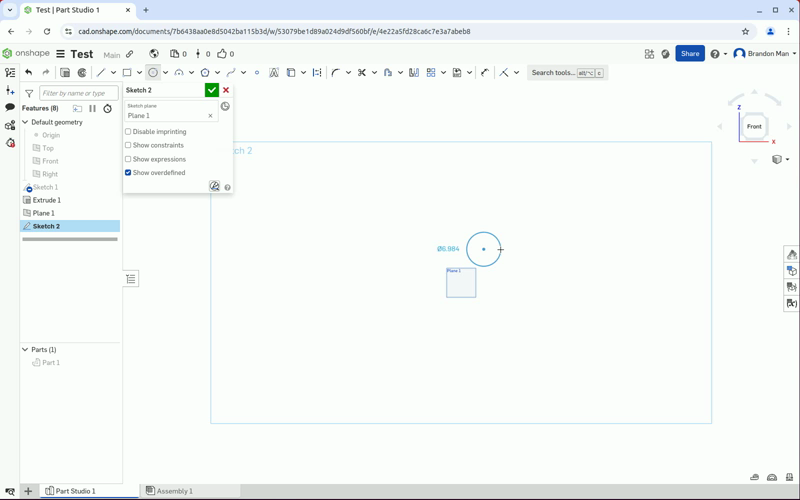
click(500, 249)
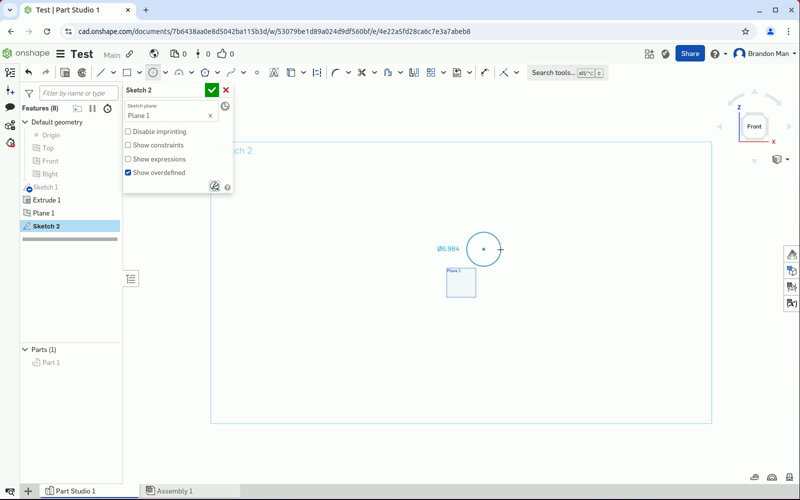
key(esc)
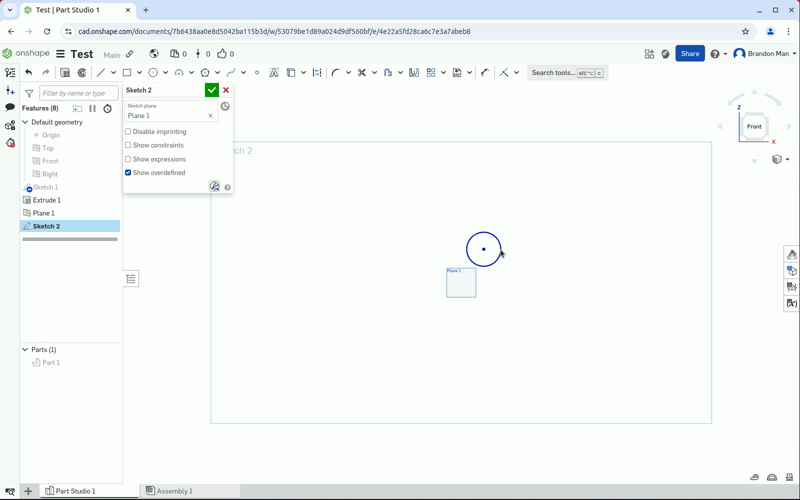
mouse_move(487, 254)
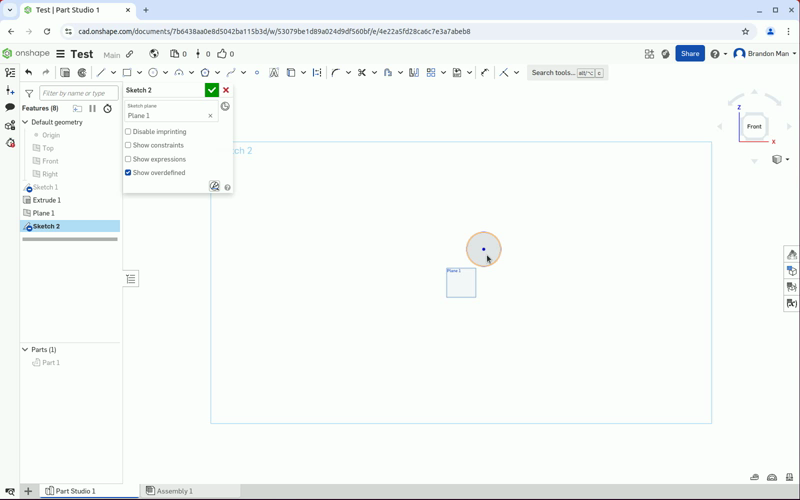
scroll(6)
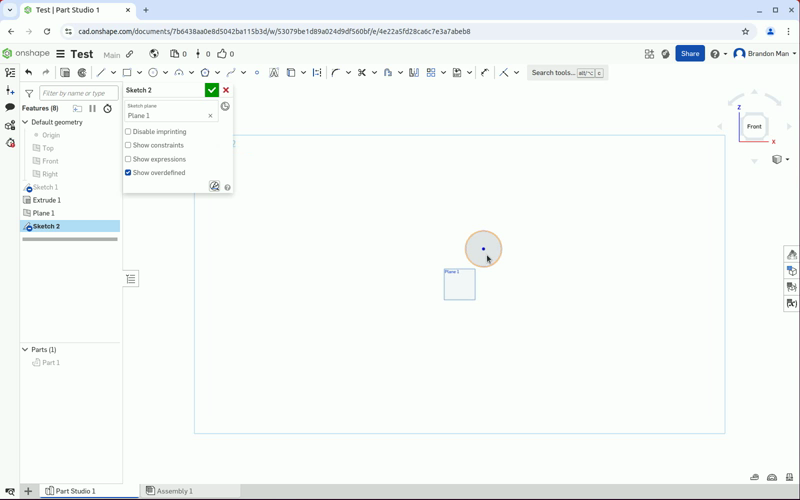
scroll(6)
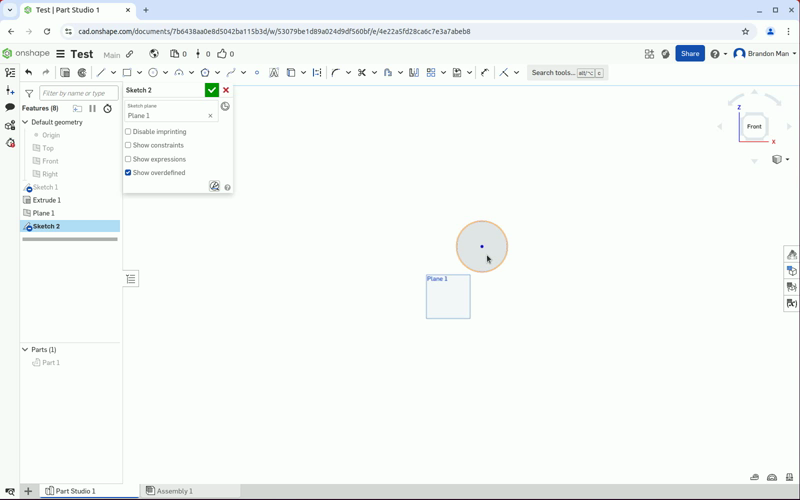
scroll(6)
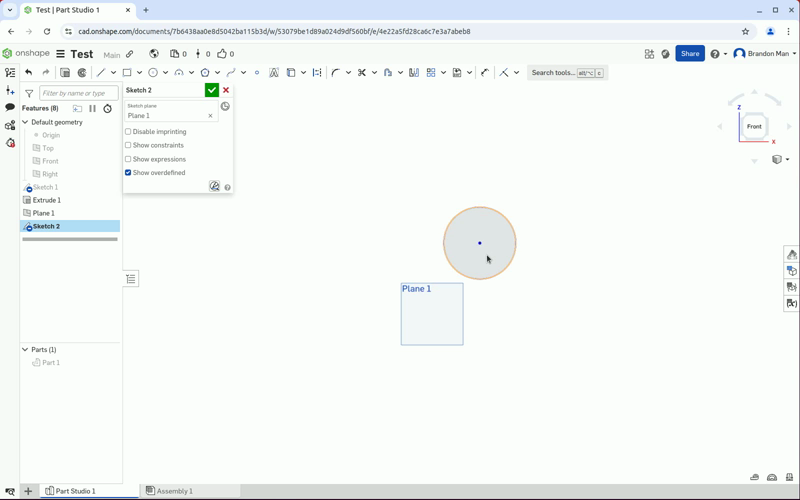
scroll(6)
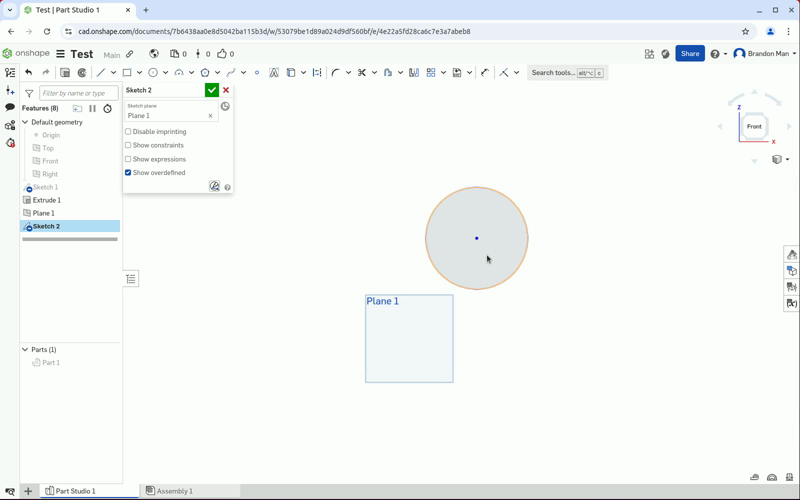
scroll(6)
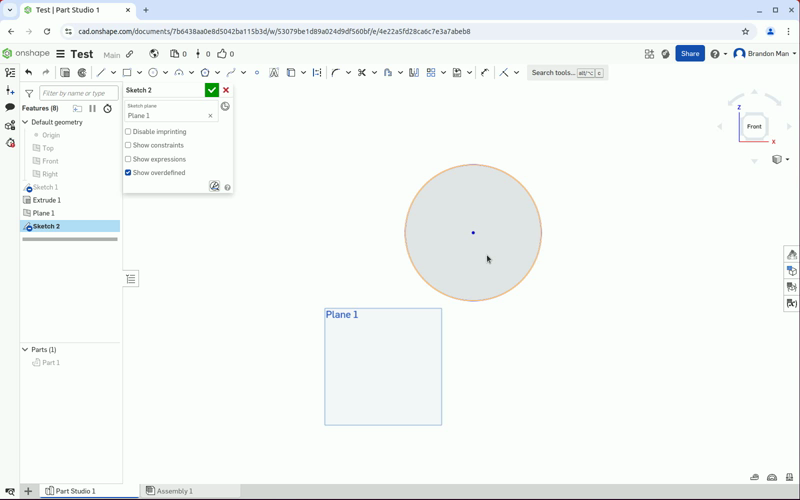
scroll(6)
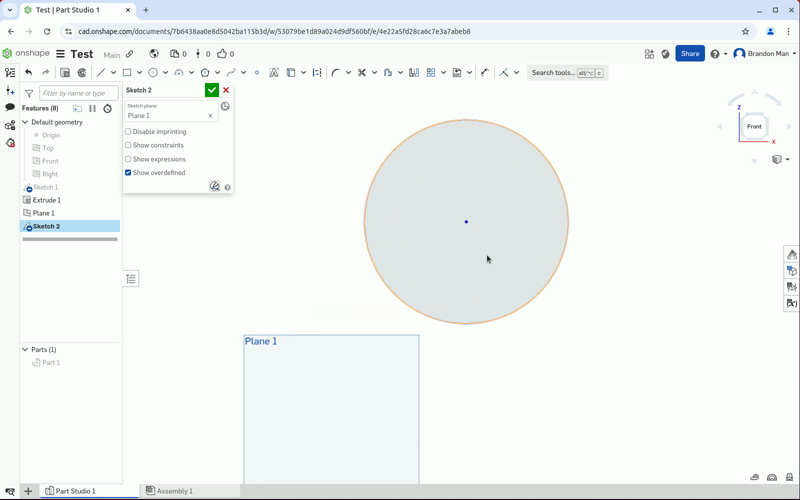
scroll(6)
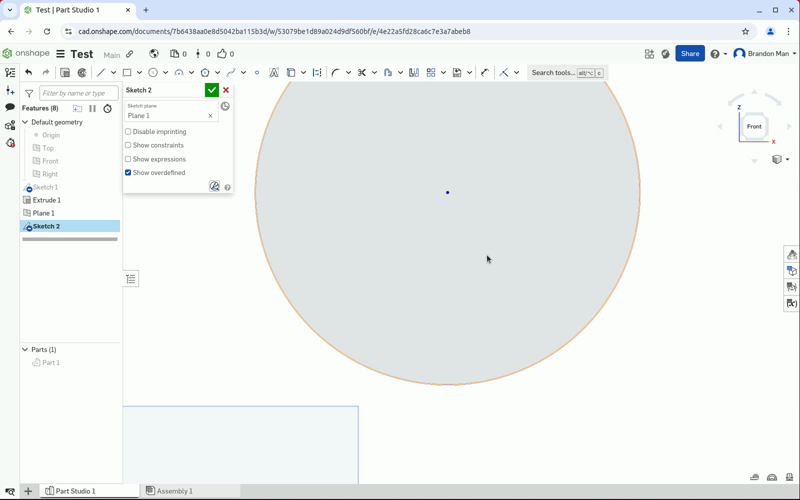
click(487, 254)
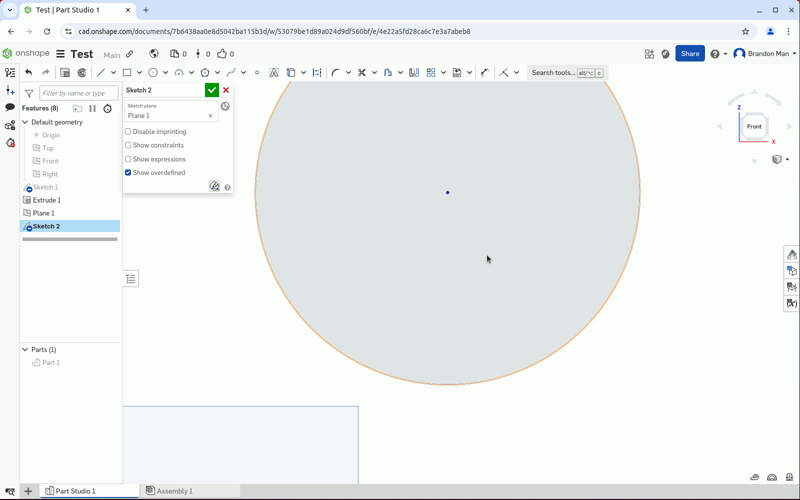
scroll(-6)
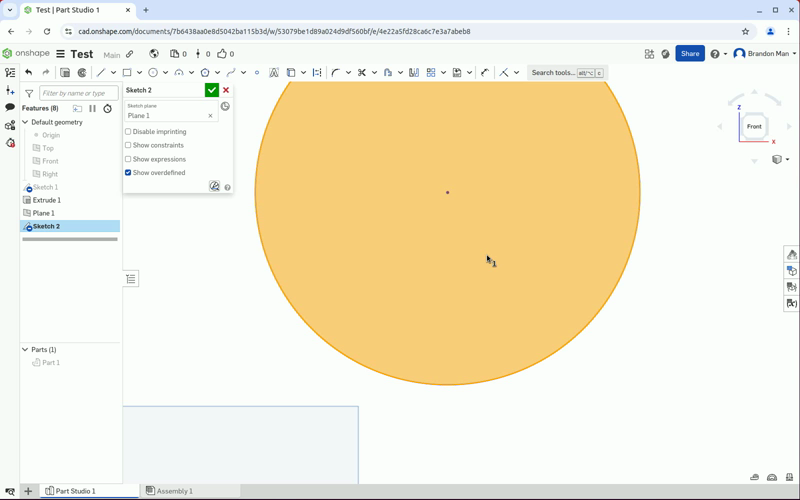
scroll(-6)
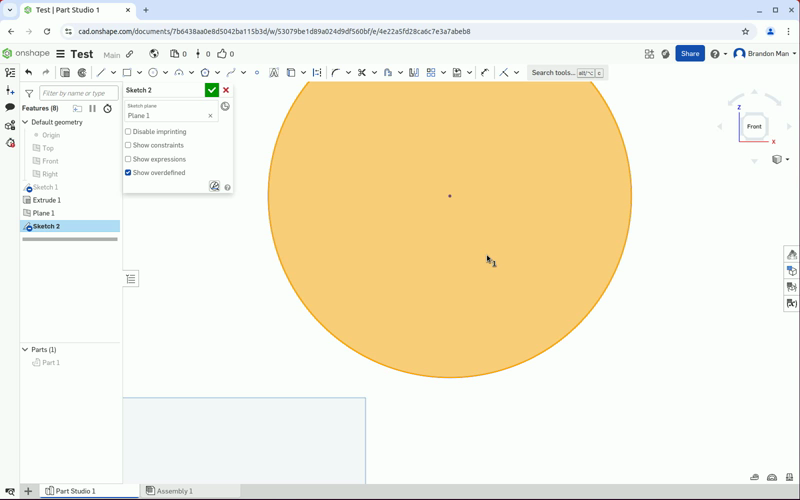
scroll(-6)
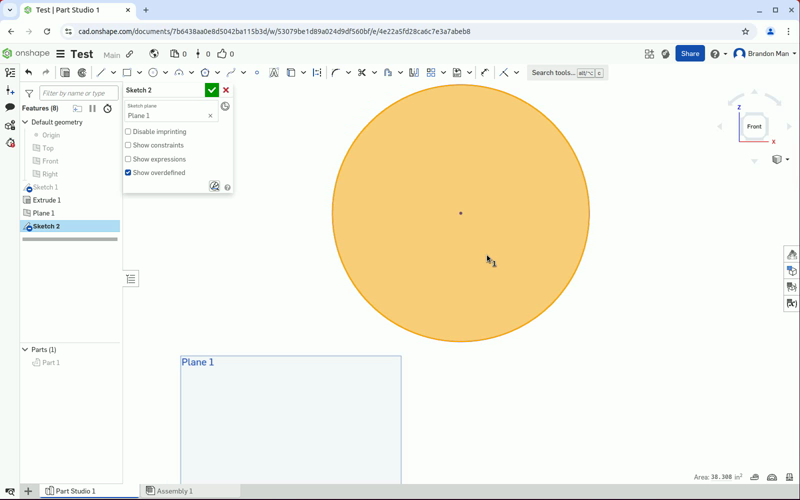
scroll(-6)
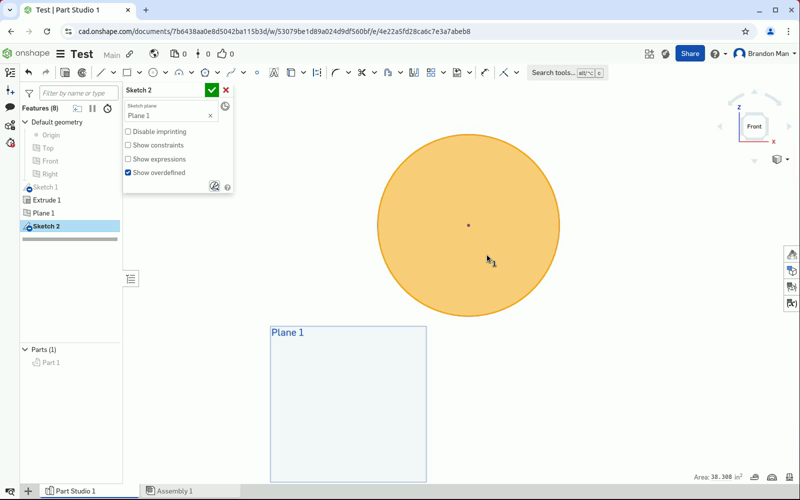
scroll(-6)
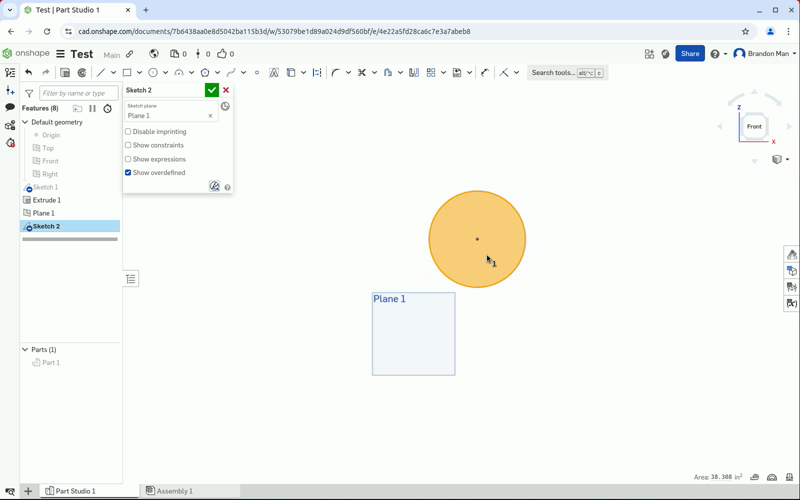
scroll(-6)
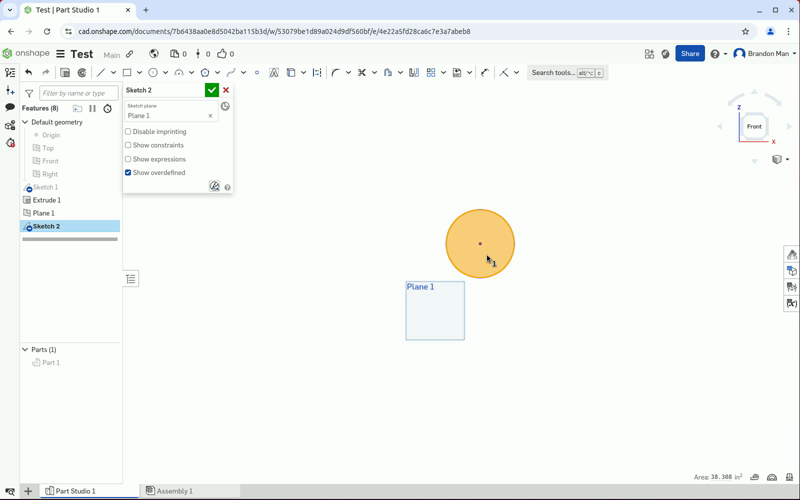
scroll(-6)
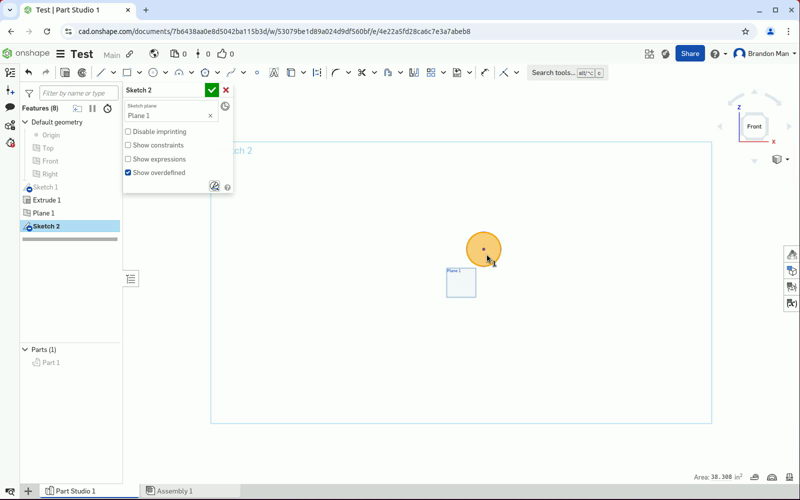
mouse_move(73, 352)
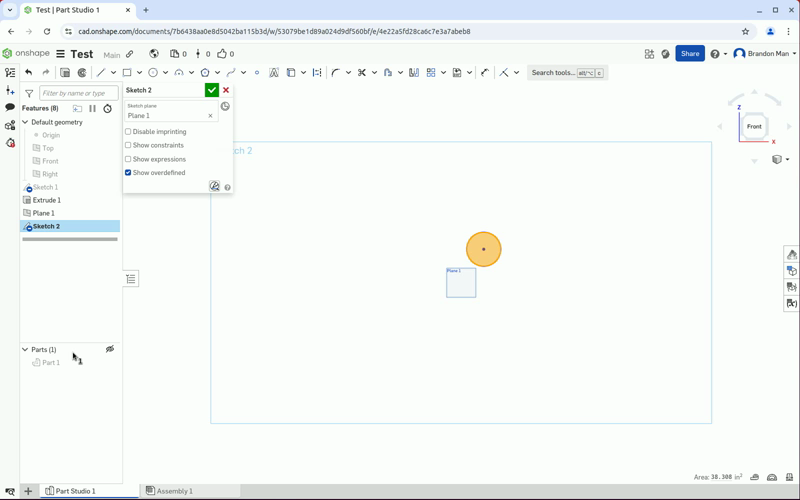
key(shift+y)
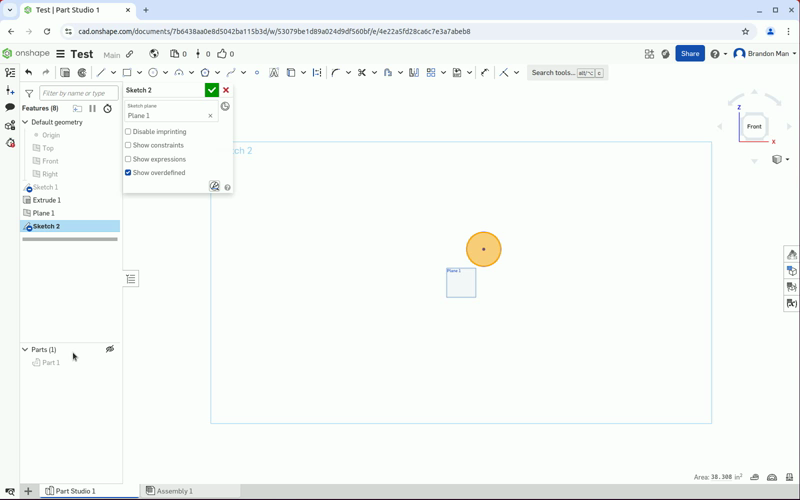
key(shift+e)
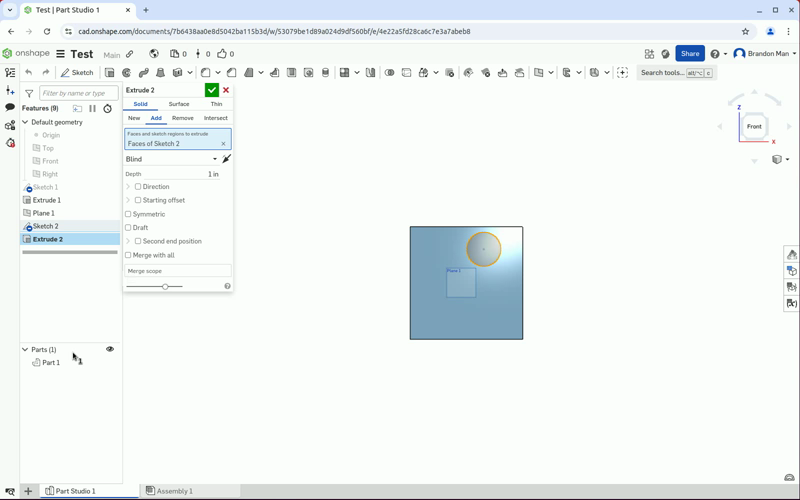
mouse_move(143, 106)
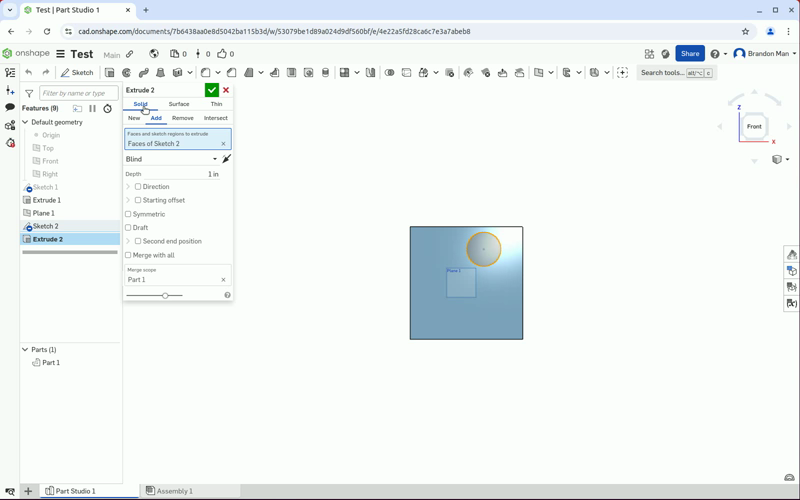
click(143, 106)
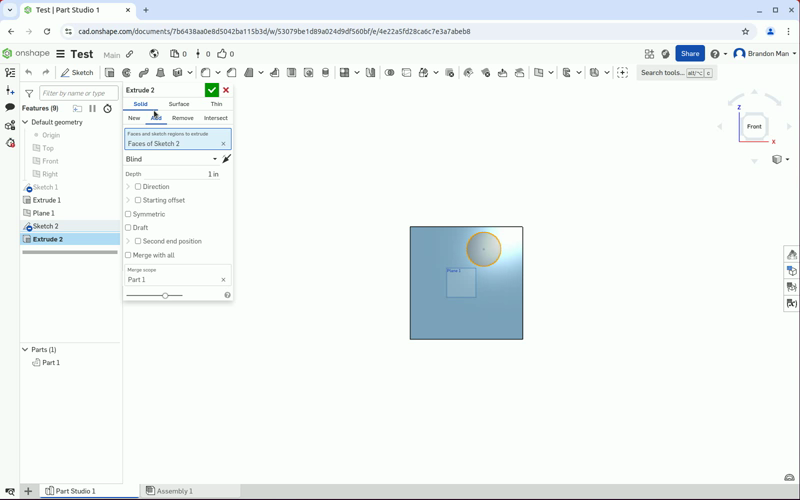
mouse_move(186, 120)
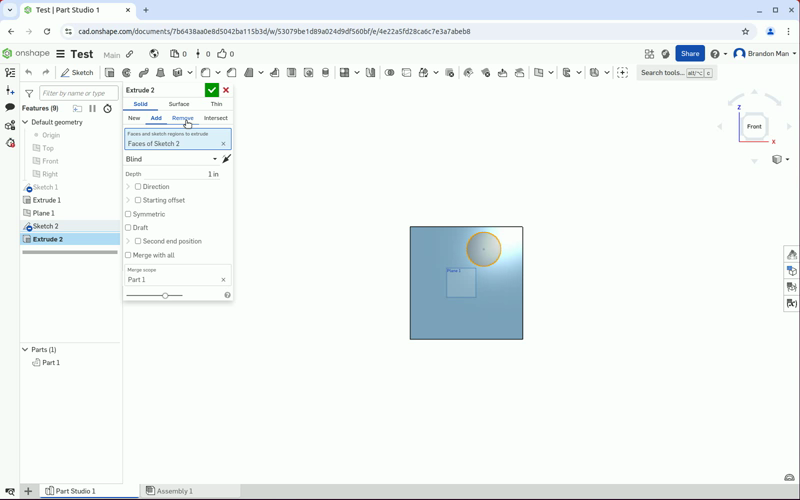
click(186, 120)
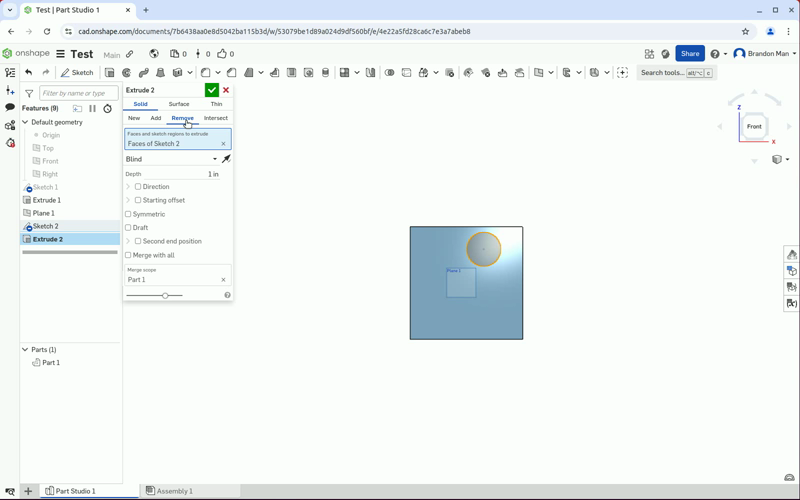
key(tab, 4)
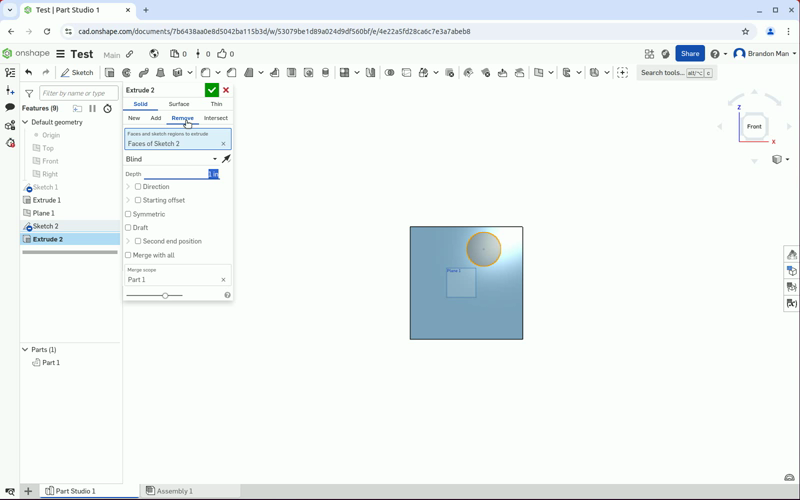
text(23.108)
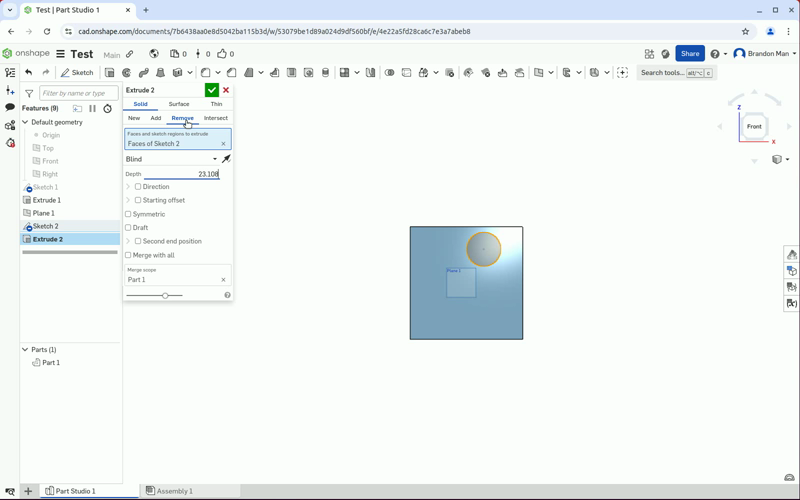
key(tab, 6)
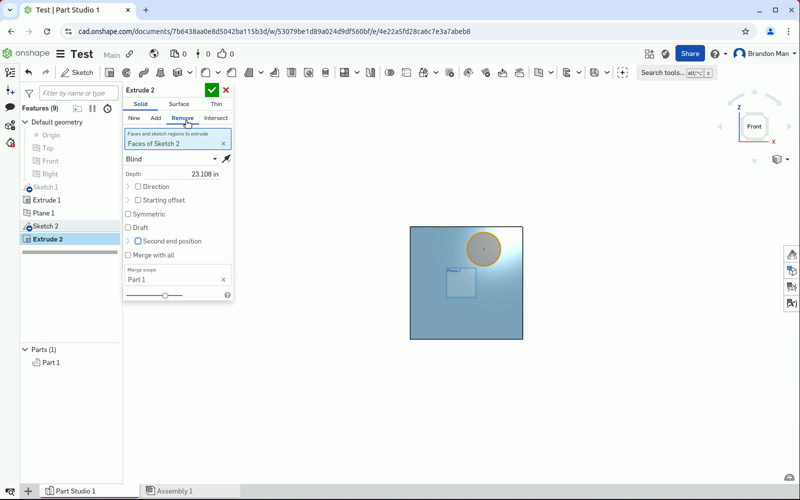
key(space)
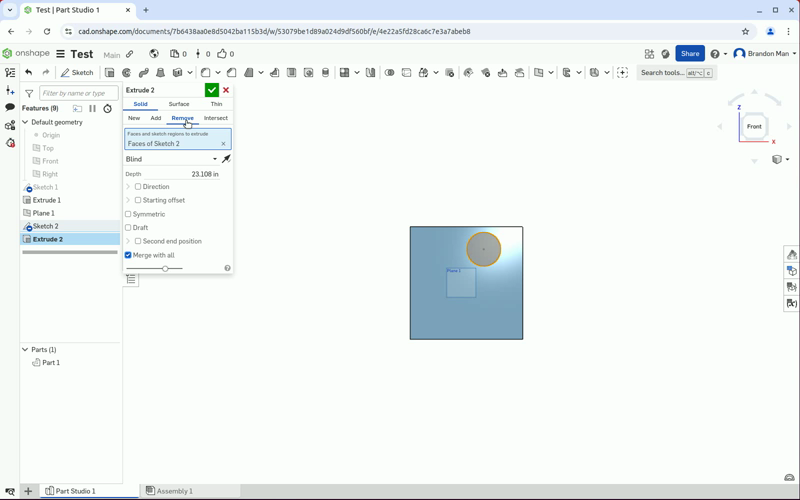
key(enter)
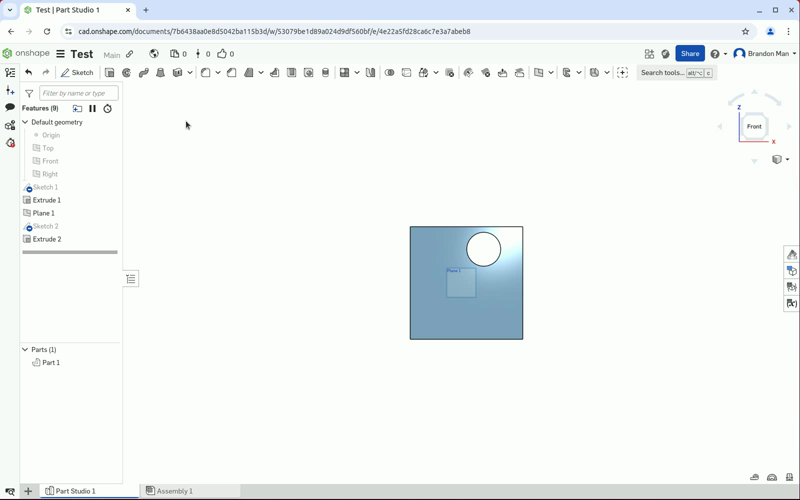
key(shift+h)
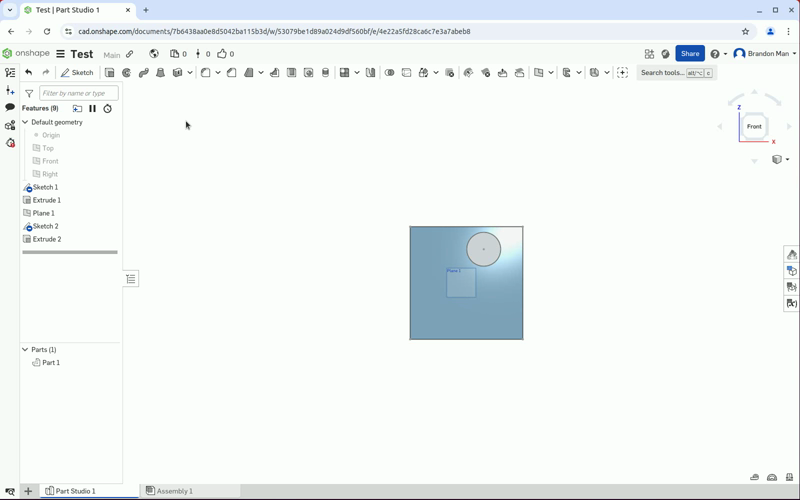
key(shift+h)
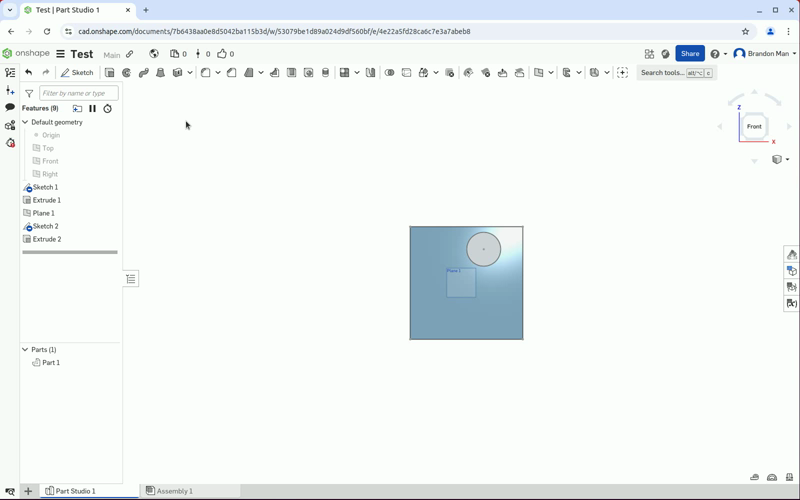
key(shift+7)
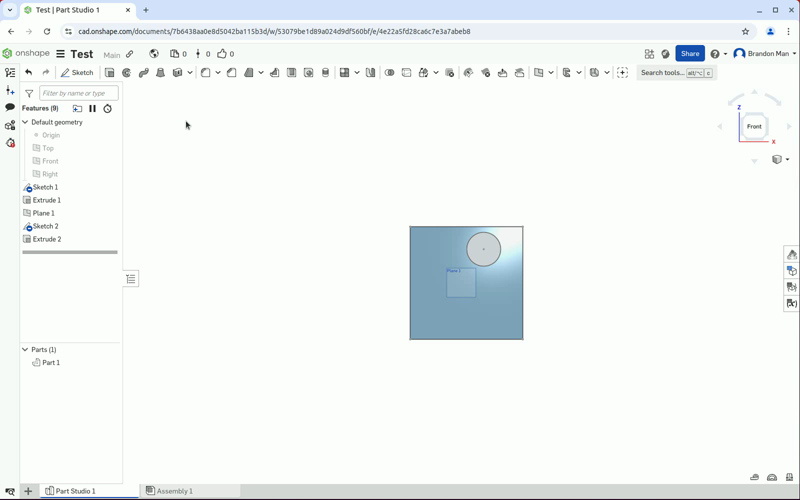
key(left, 2)
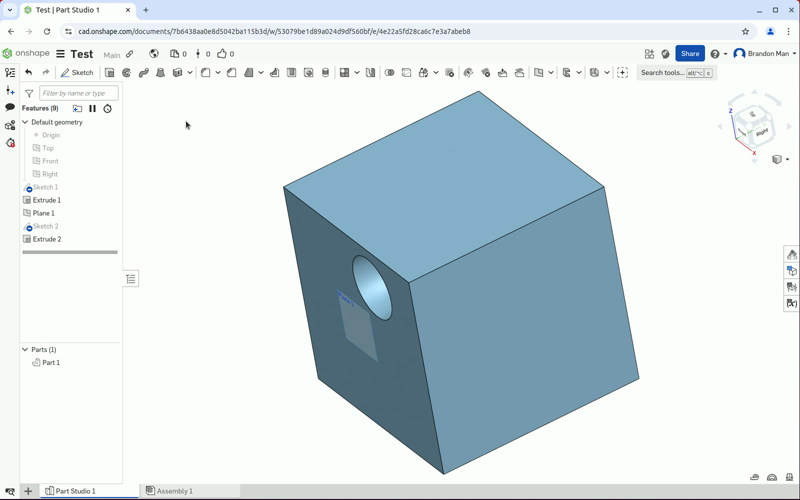
key(down, 2)
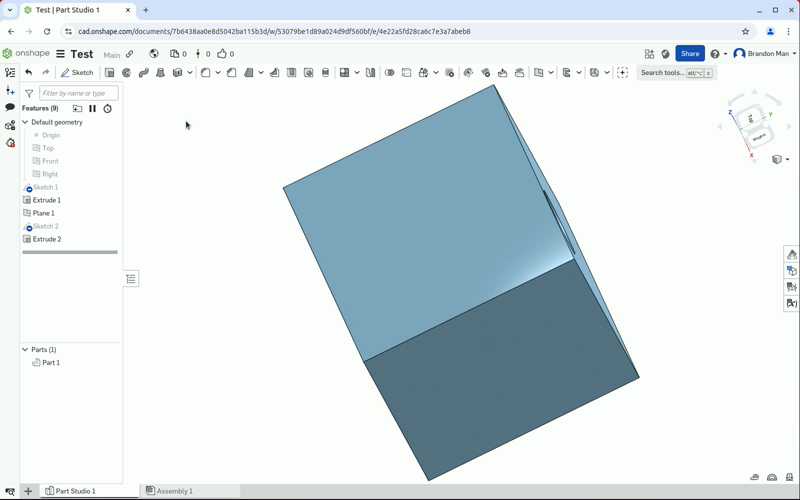
key(up, 2)
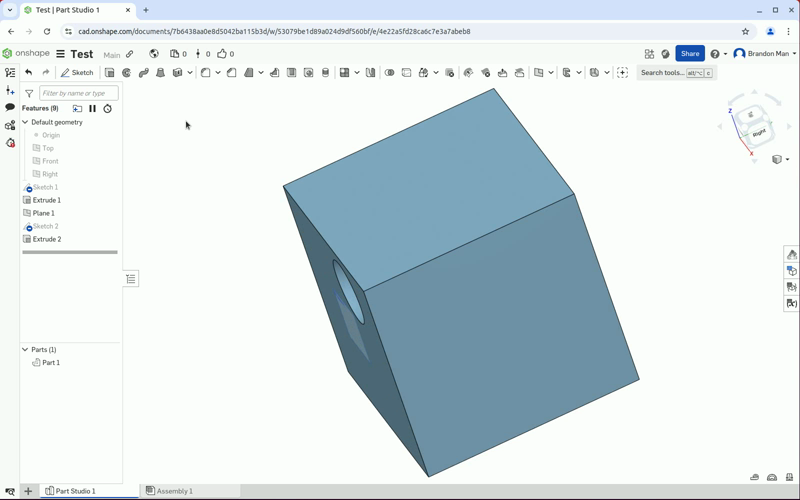
key(right, 2)
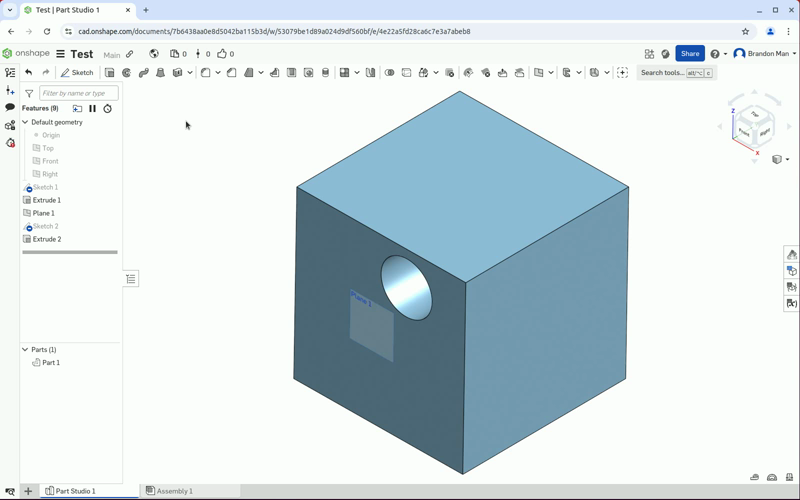
mouse_move(73, 189)
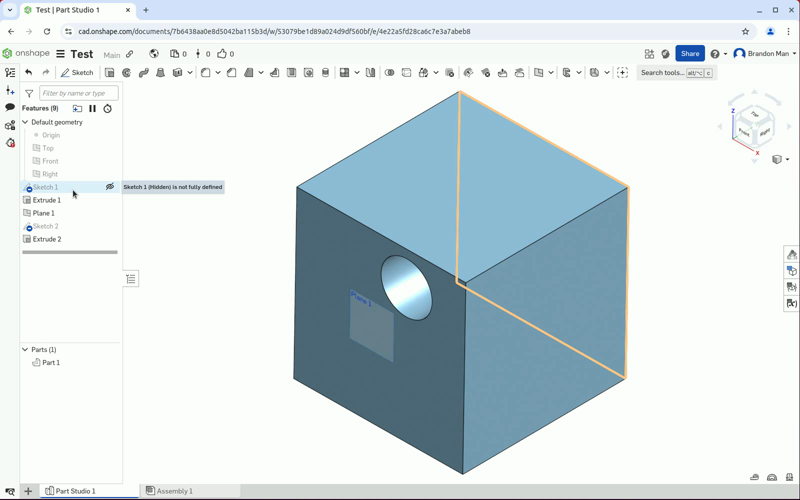
click(73, 189)